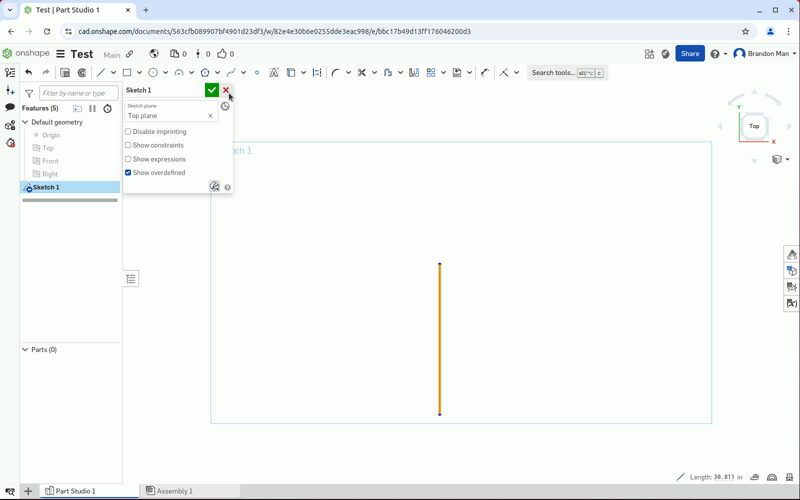
key(shift+h)
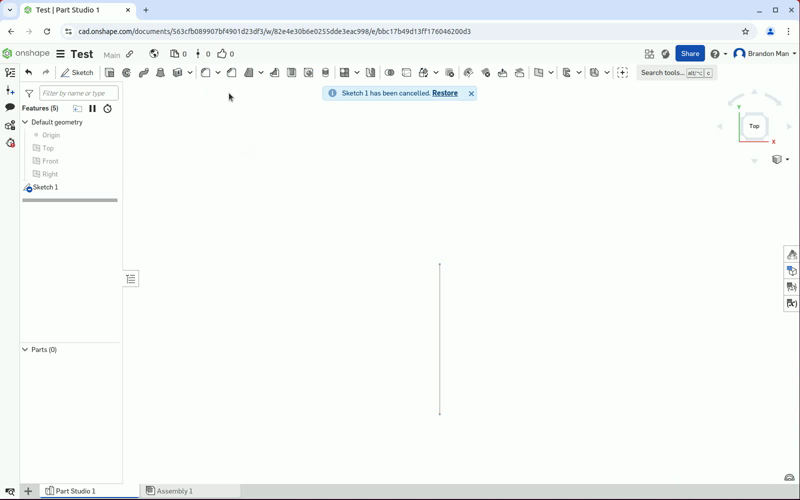
key(shift+s)
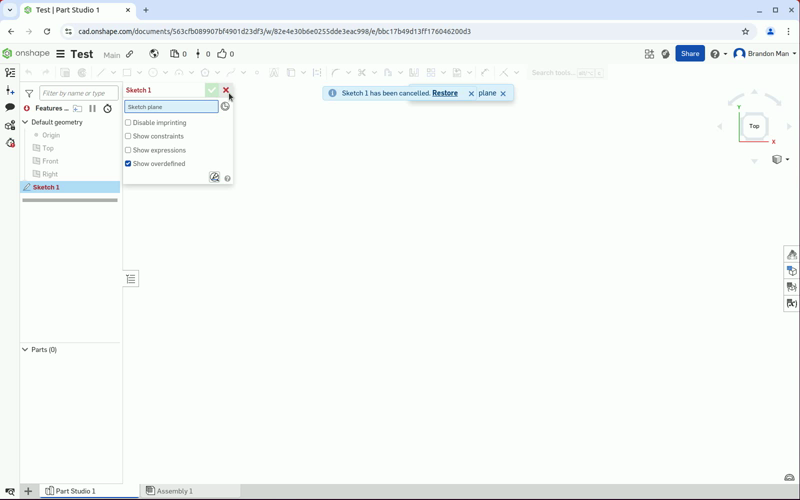
mouse_move(73, 150)
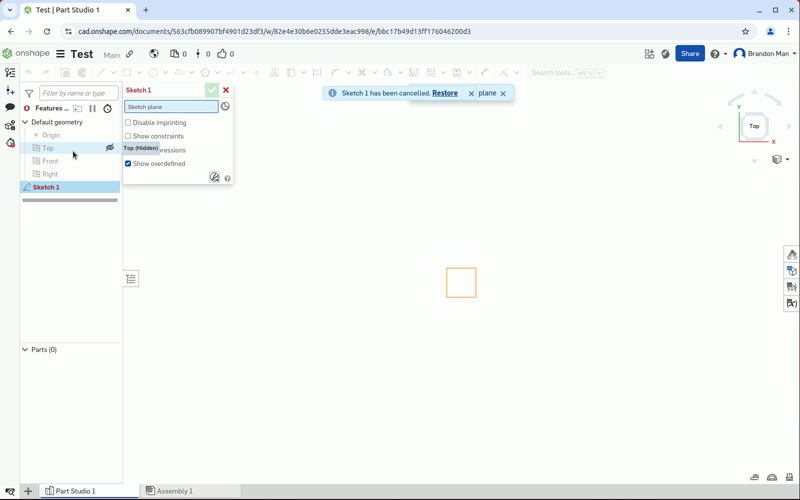
click(73, 150)
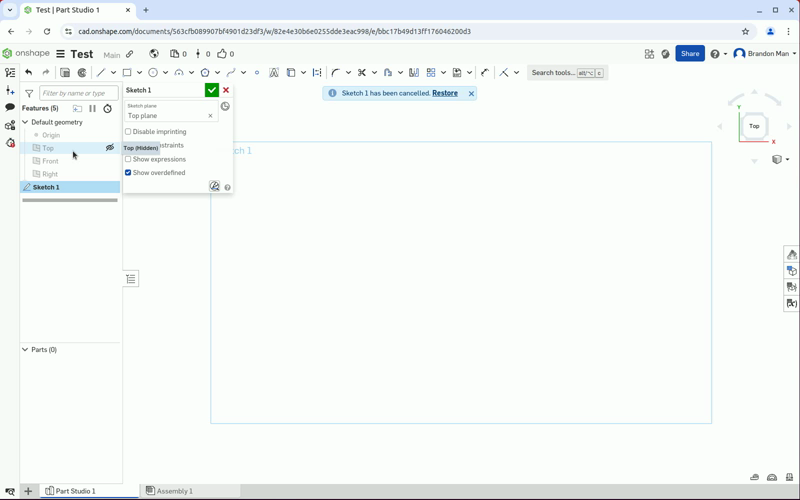
mouse_move(73, 352)
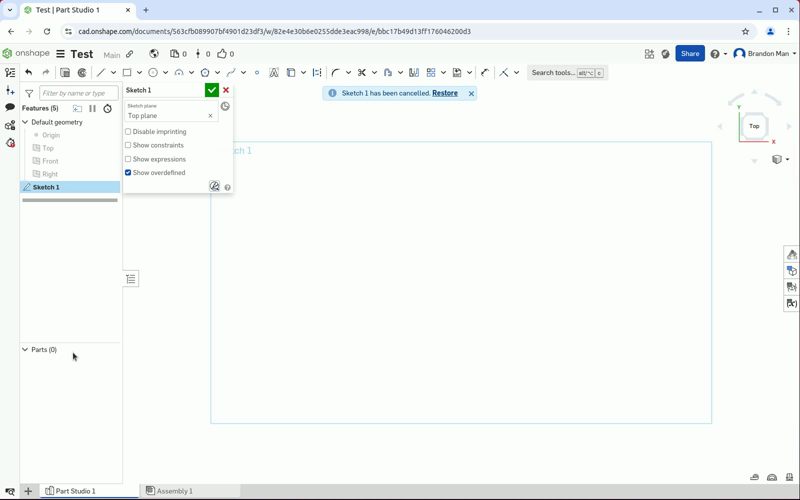
key(y)
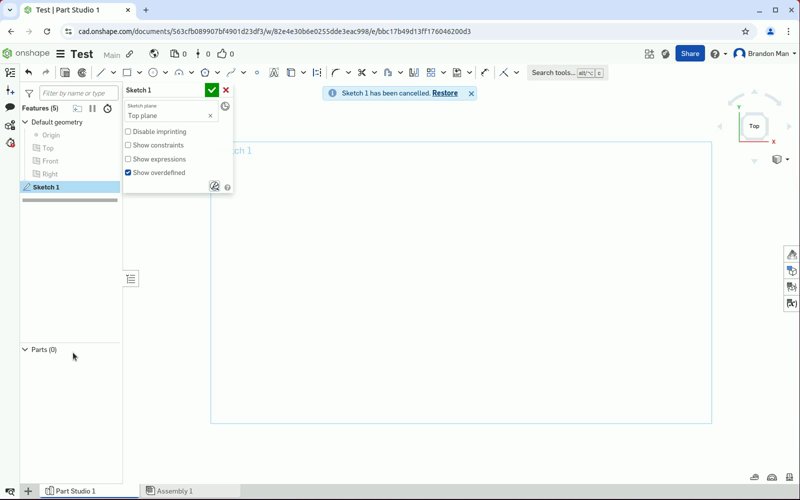
key(c)
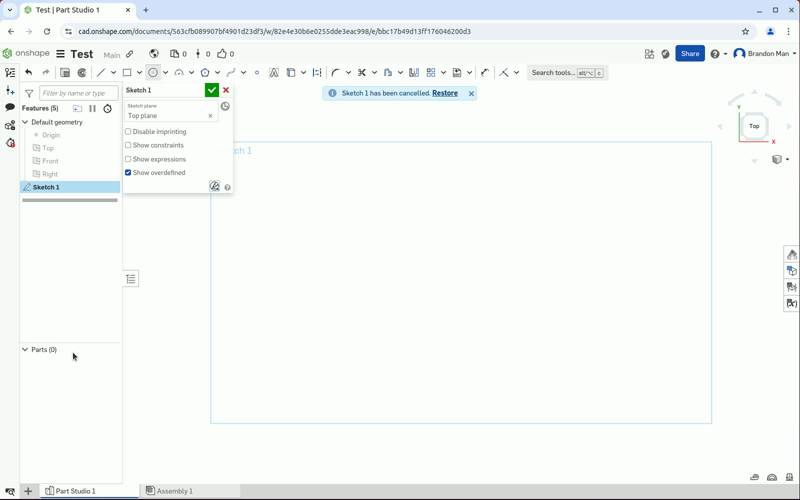
key_down(shift)
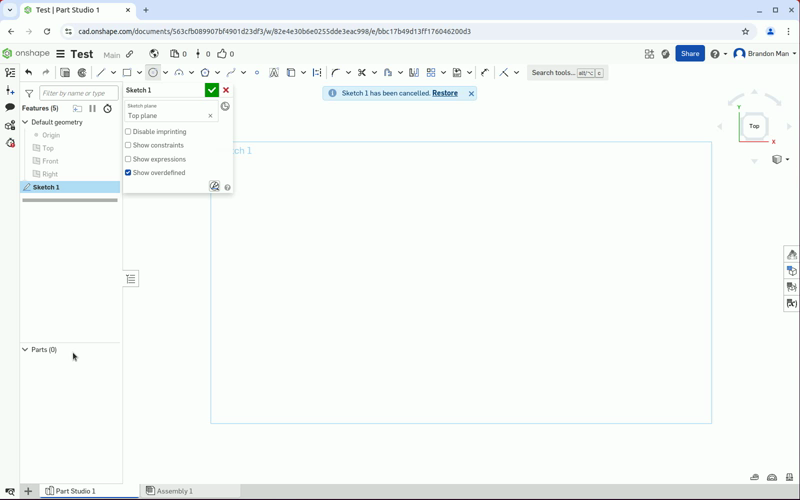
mouse_move(461, 282)
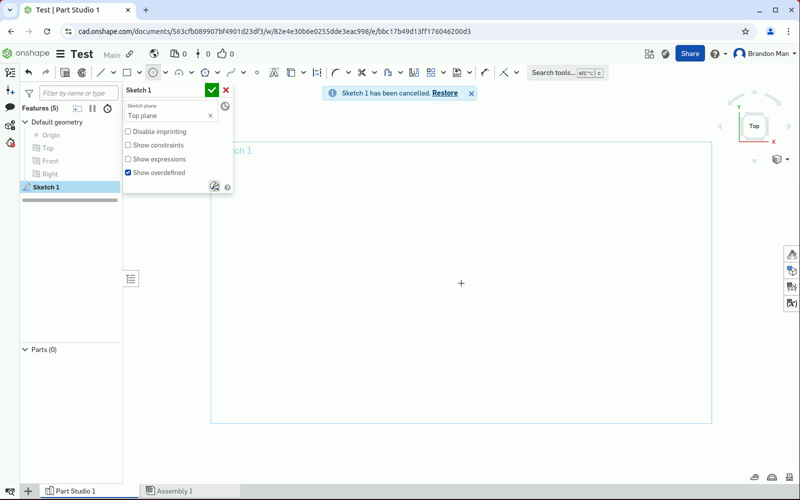
click(461, 282)
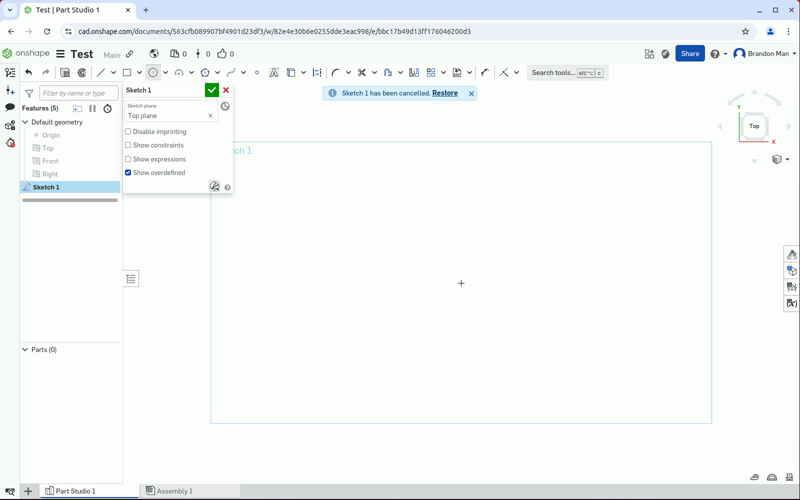
key_up(shift)
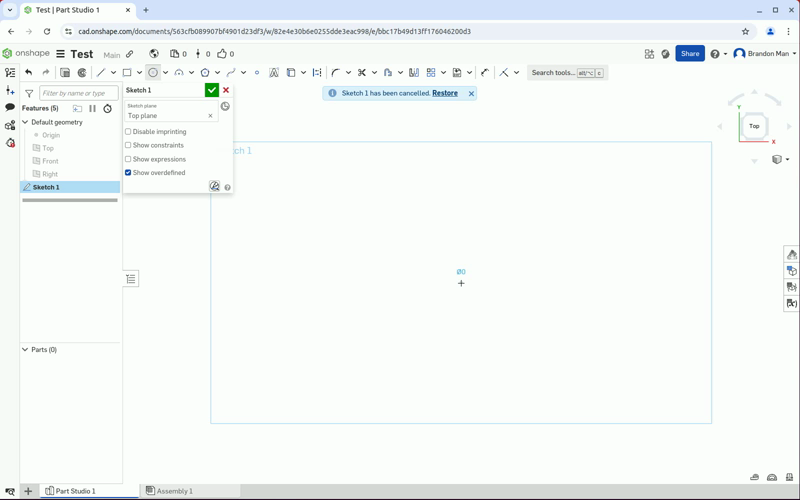
mouse_move(485, 282)
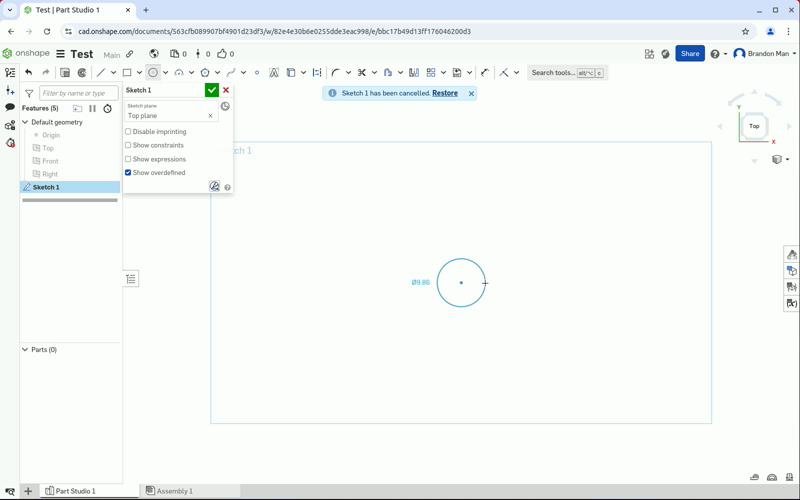
click(485, 282)
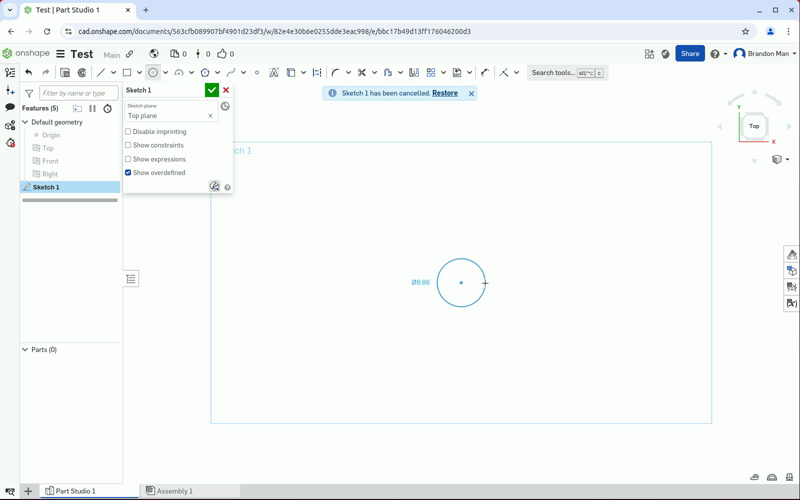
key(esc)
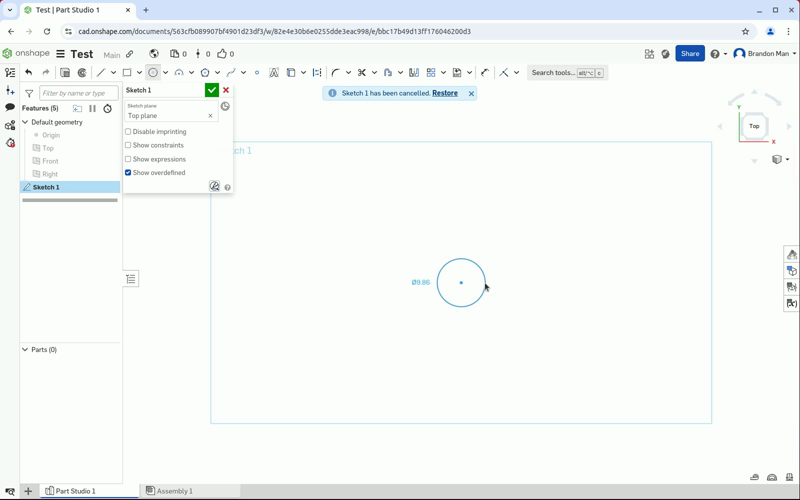
mouse_move(473, 284)
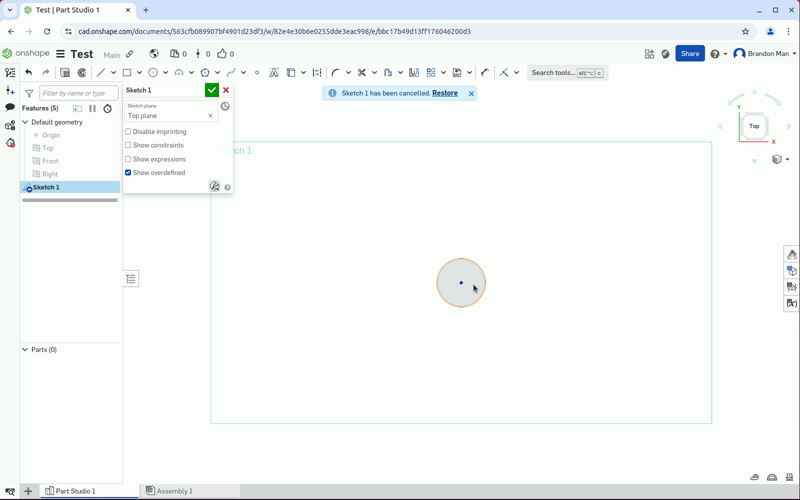
click(473, 284)
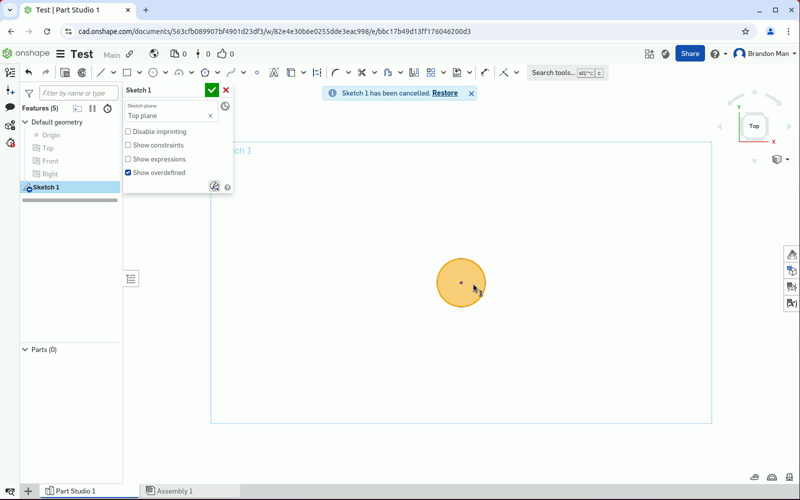
mouse_move(73, 352)
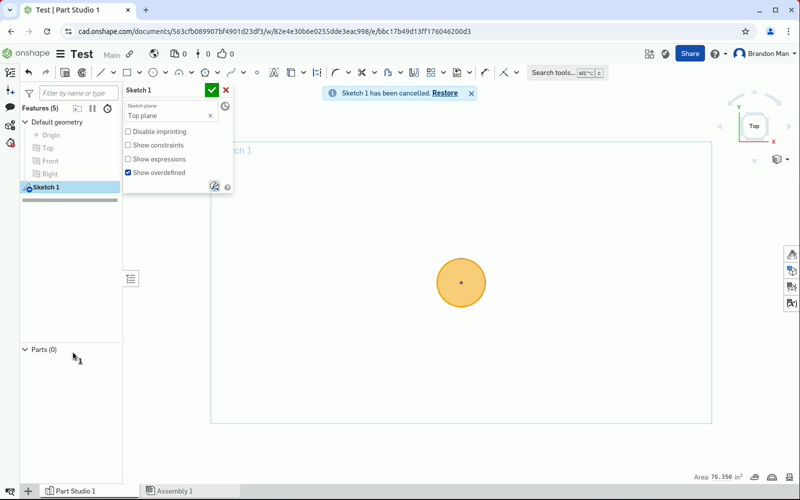
key(shift+y)
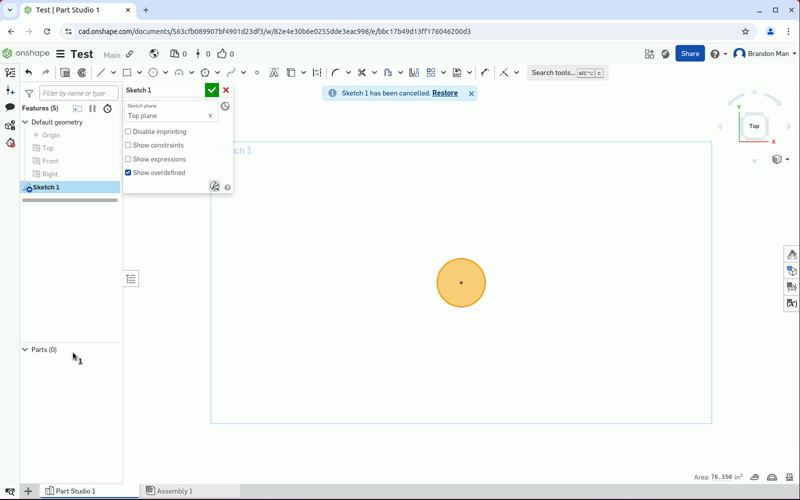
key(shift+e)
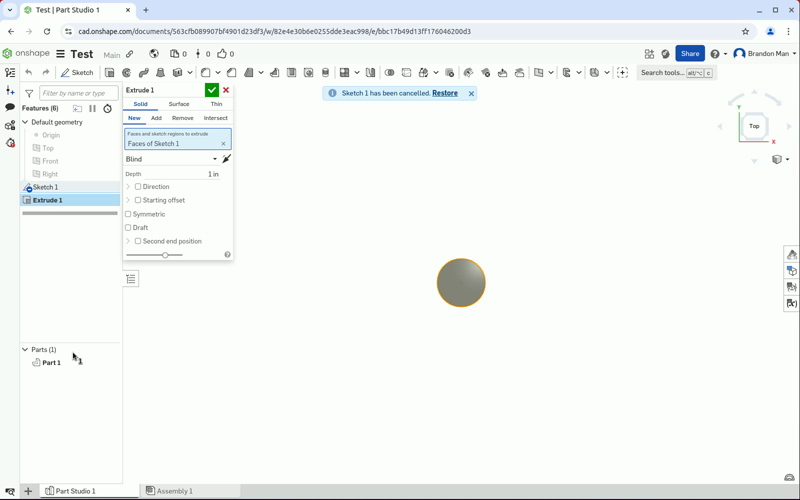
mouse_move(143, 106)
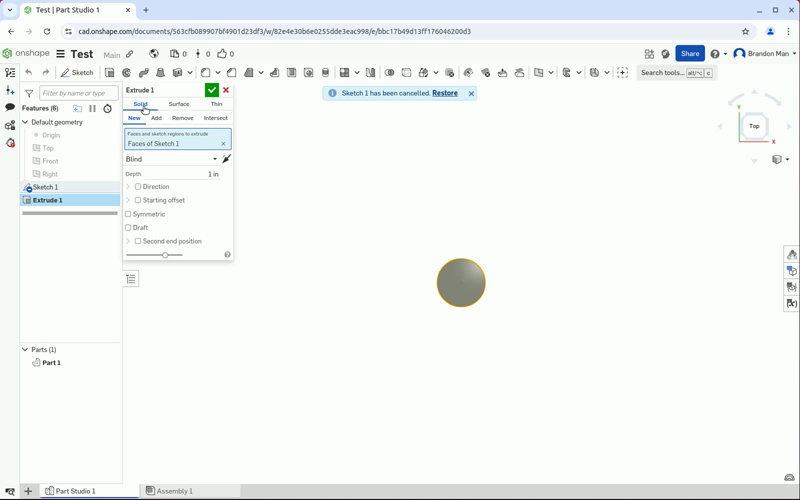
click(143, 106)
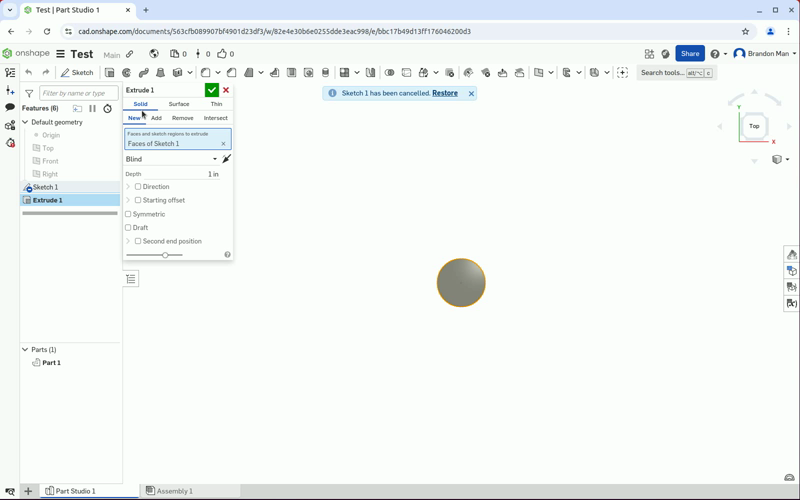
mouse_move(137, 120)
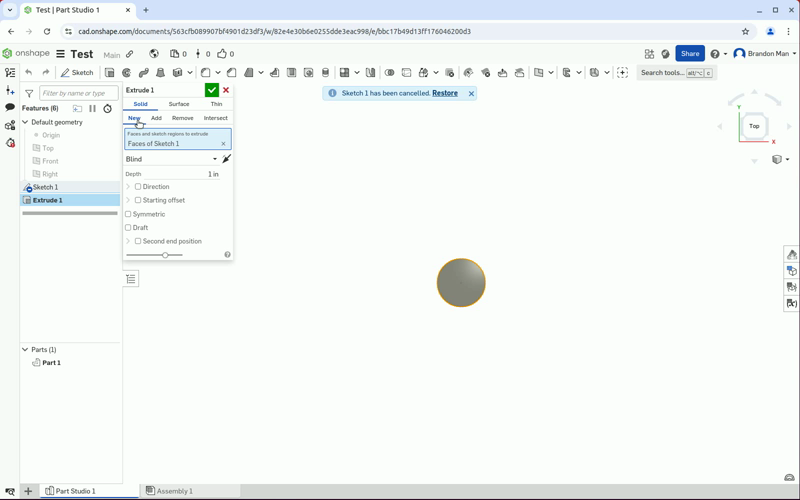
click(137, 120)
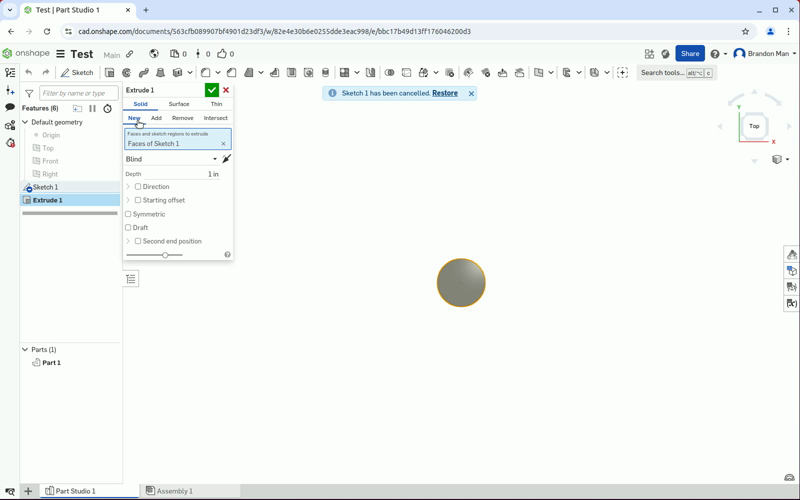
key(tab, 4)
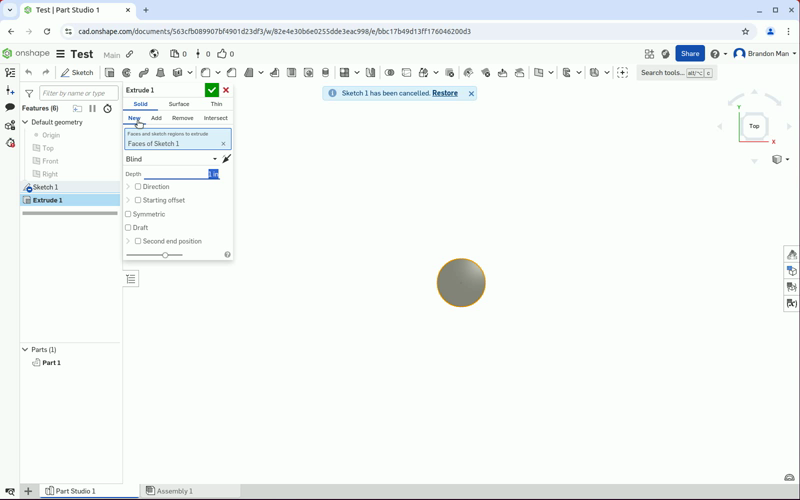
text(19.979)
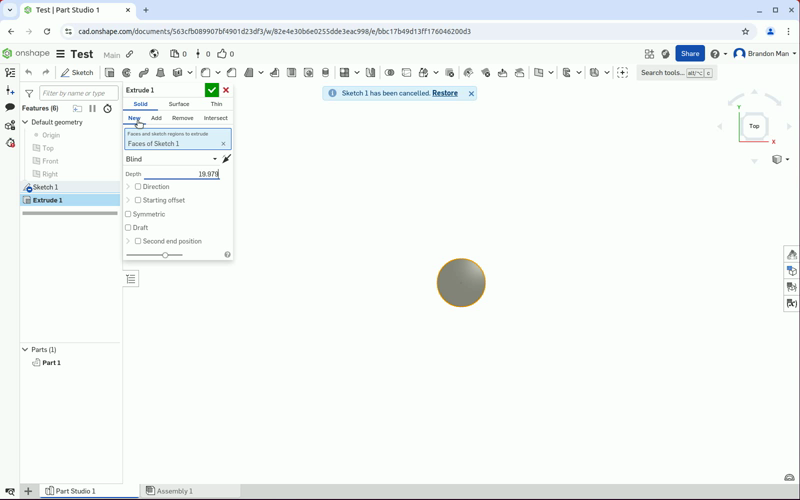
key(enter)
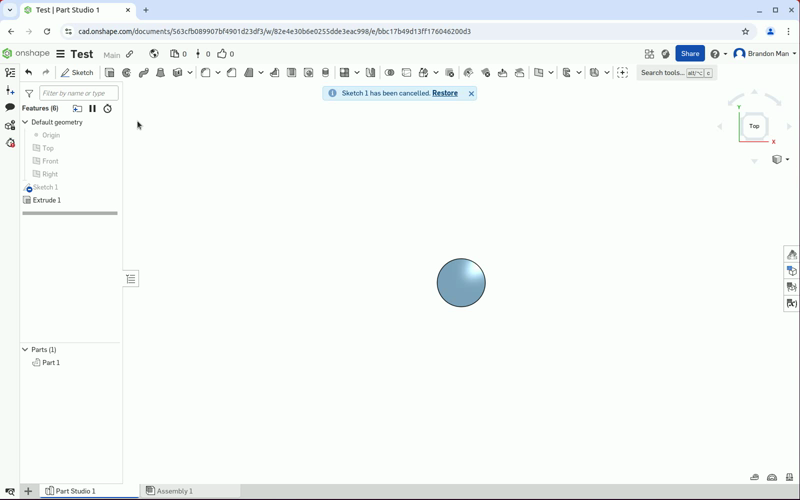
key(shift+h)
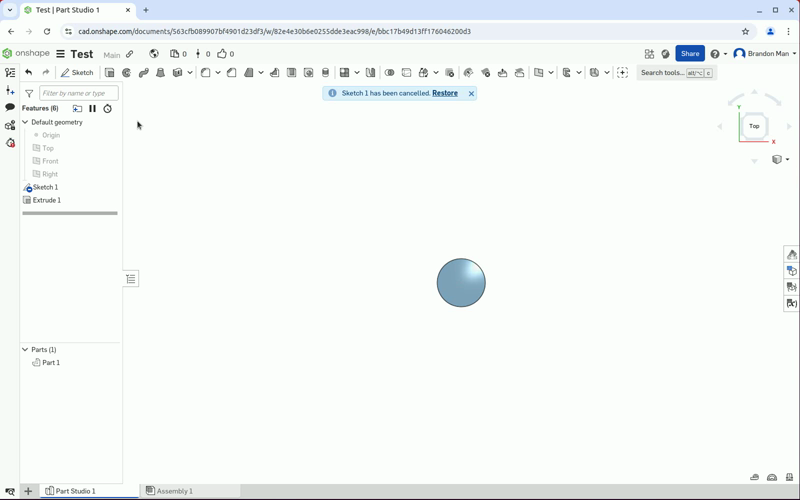
key(shift+h)
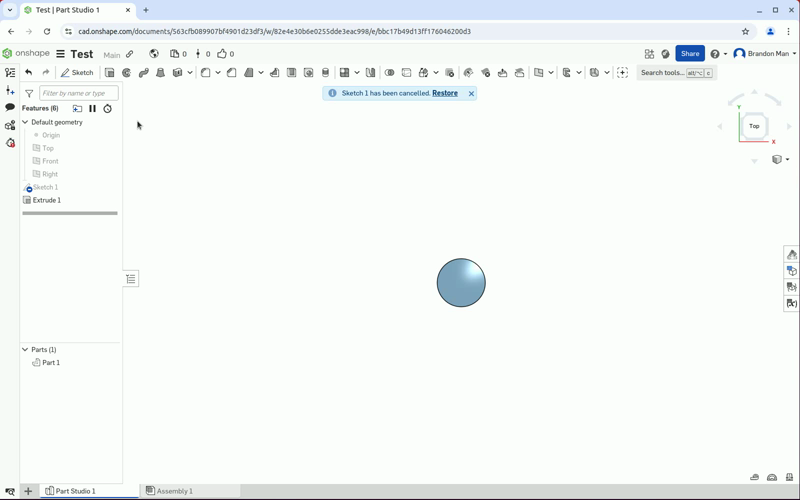
mouse_move(73, 189)
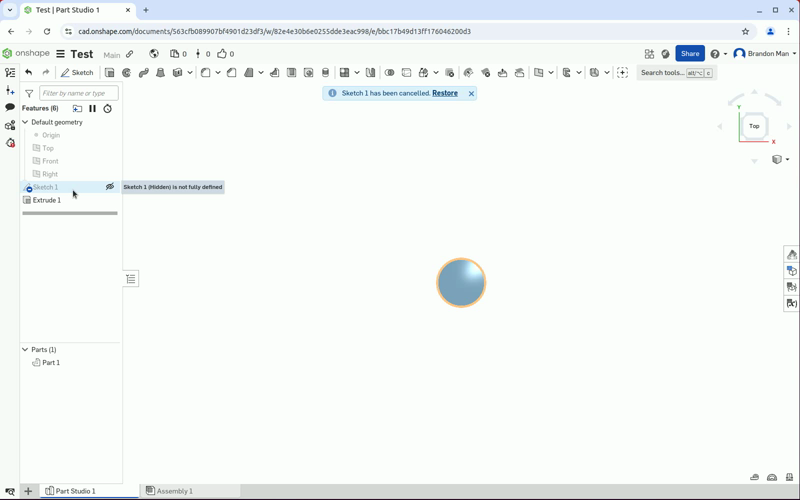
click(73, 189)
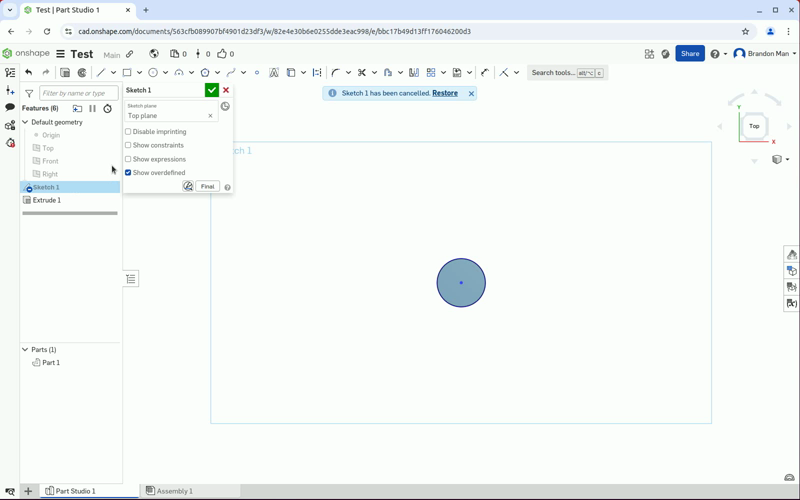
mouse_move(229, 92)
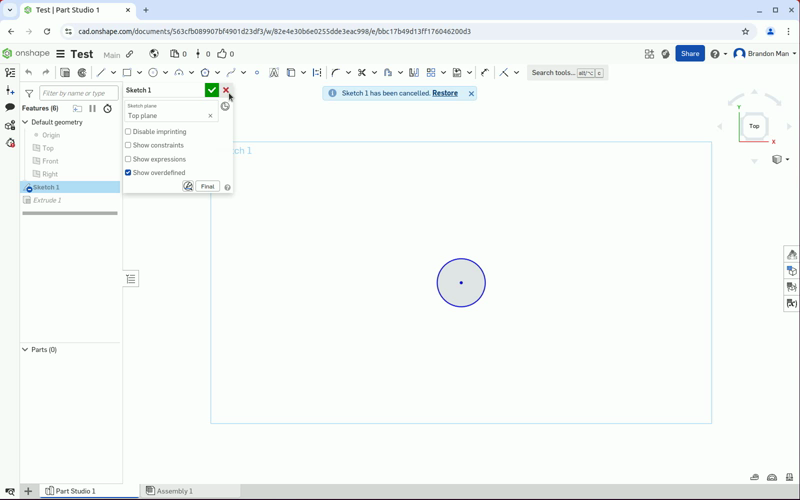
click(229, 92)
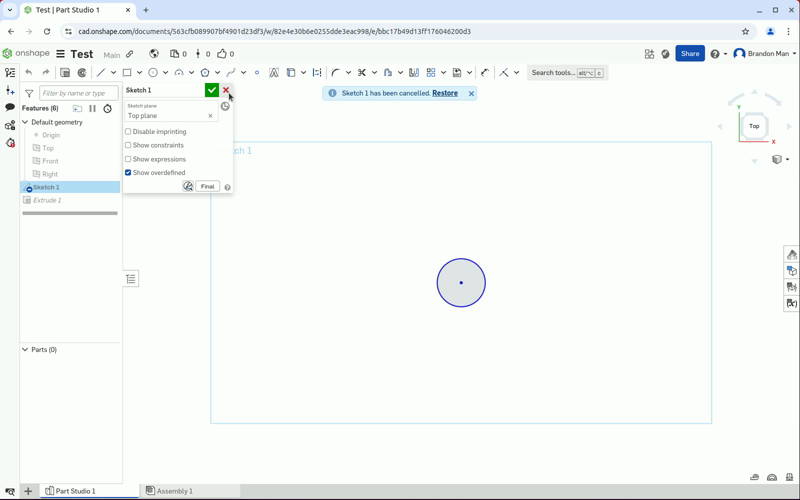
key(shift+s)
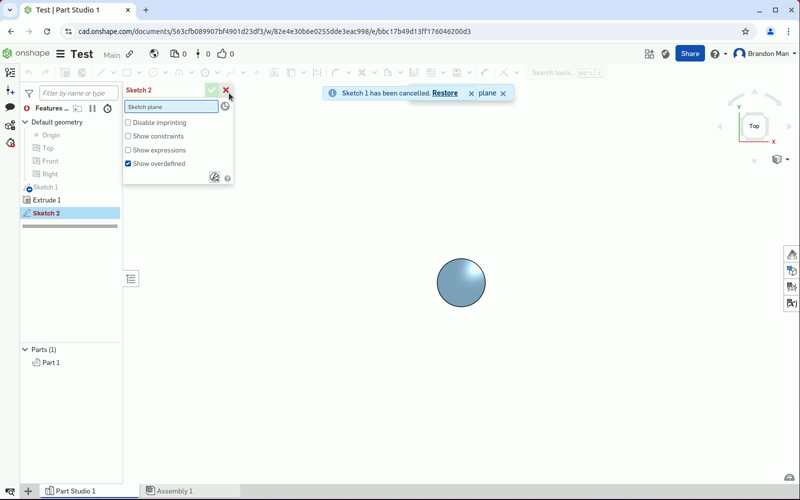
mouse_move(73, 150)
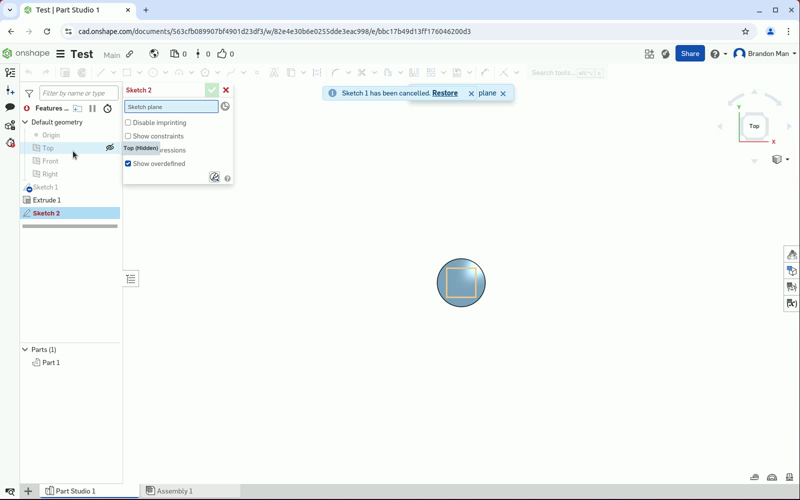
click(73, 150)
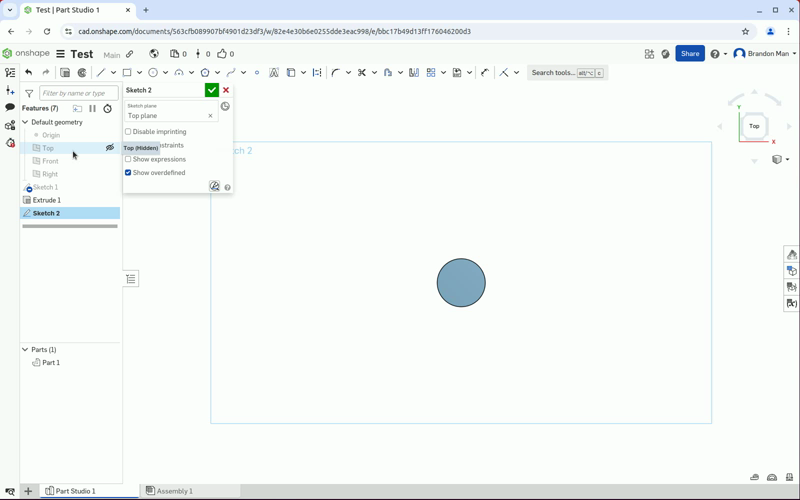
mouse_move(73, 352)
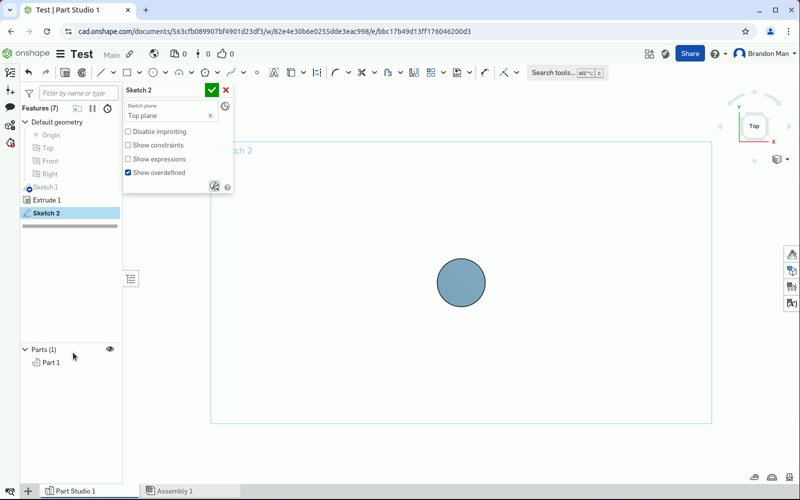
key(y)
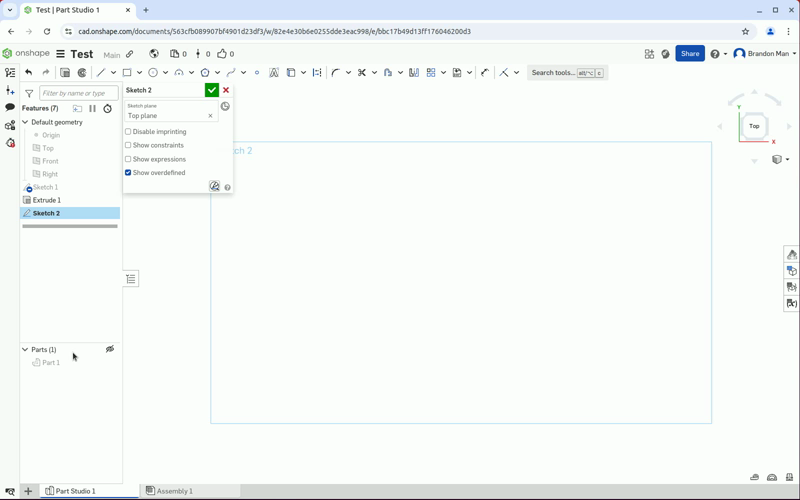
key(l)
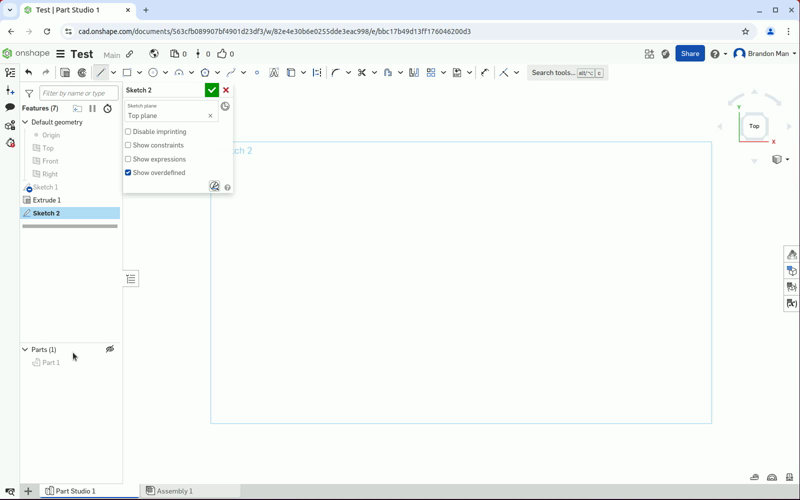
key_down(shift)
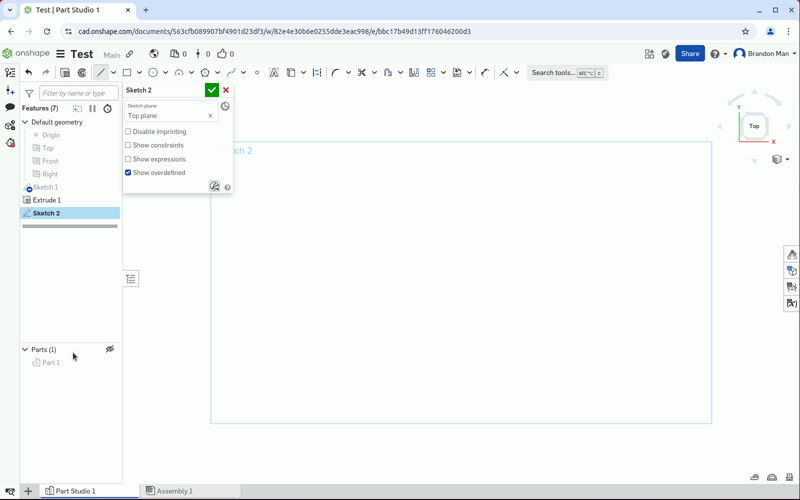
mouse_move(417, 204)
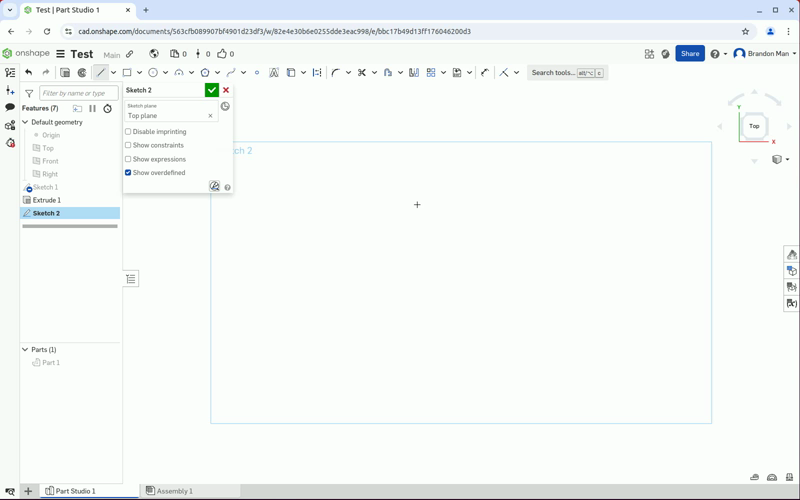
click(417, 204)
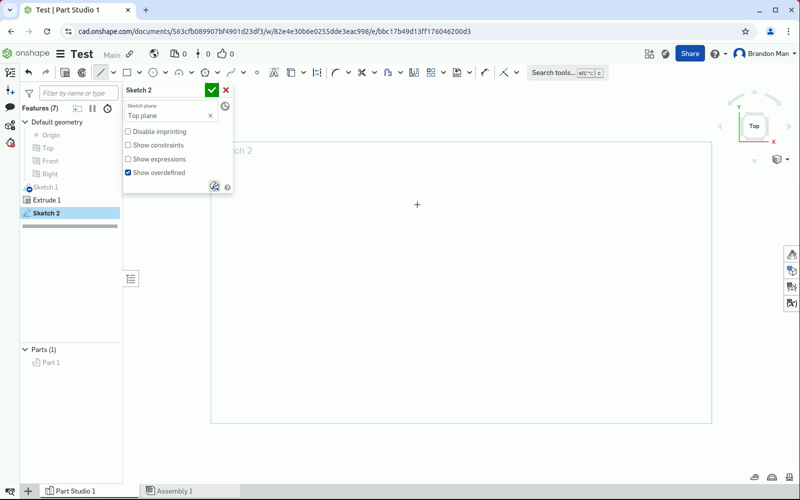
key_up(shift)
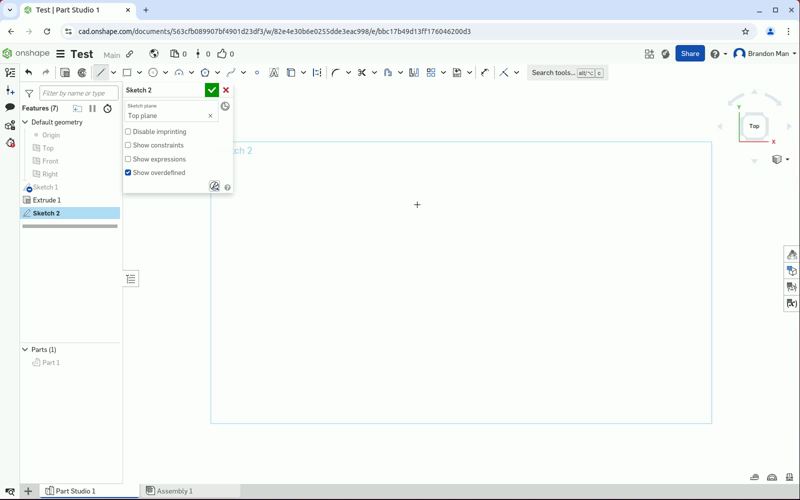
key_down(shift)
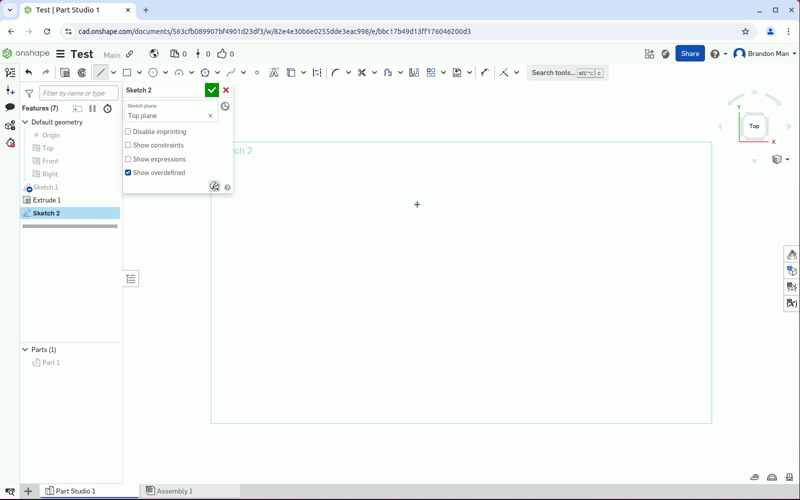
mouse_move(447, 204)
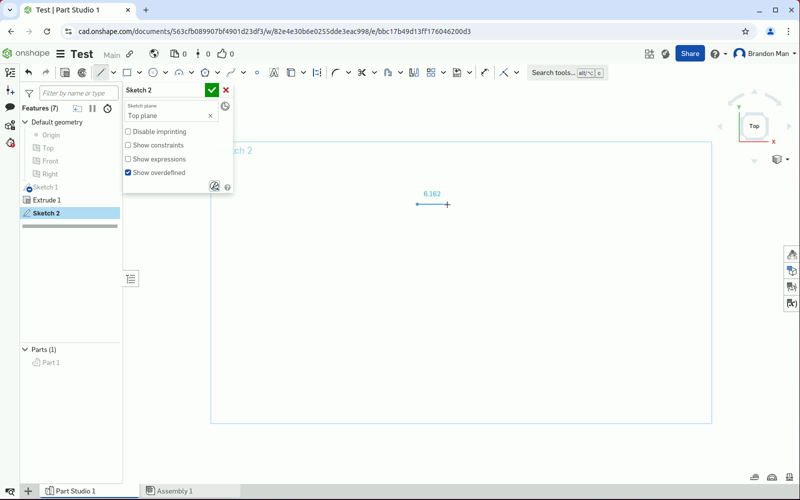
mouse_move(437, 238)
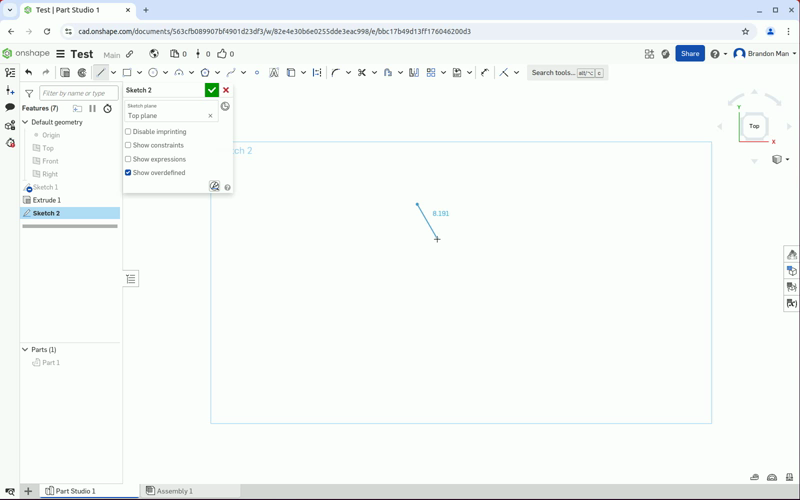
click(437, 238)
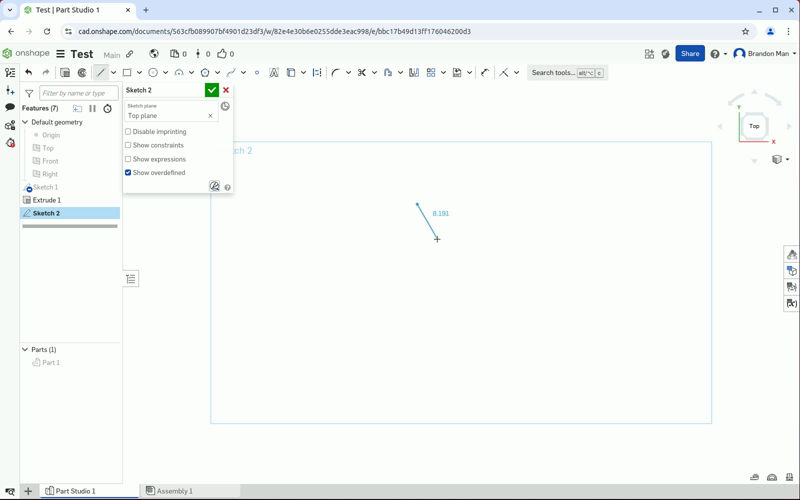
key_up(shift)
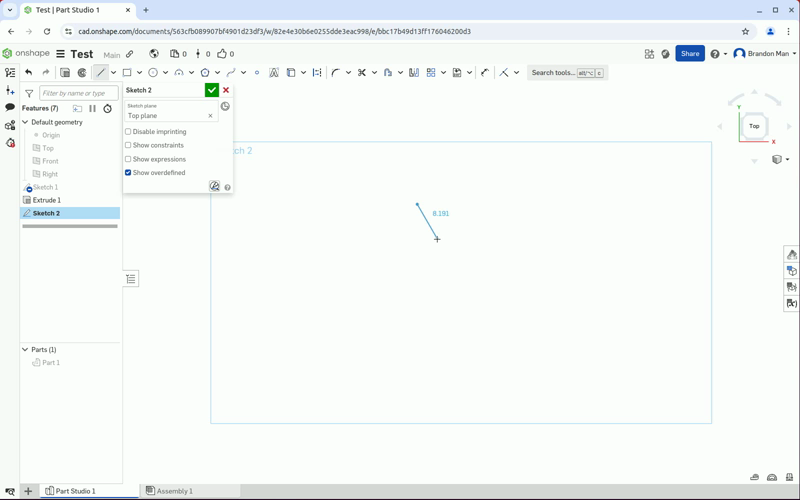
key_down(shift)
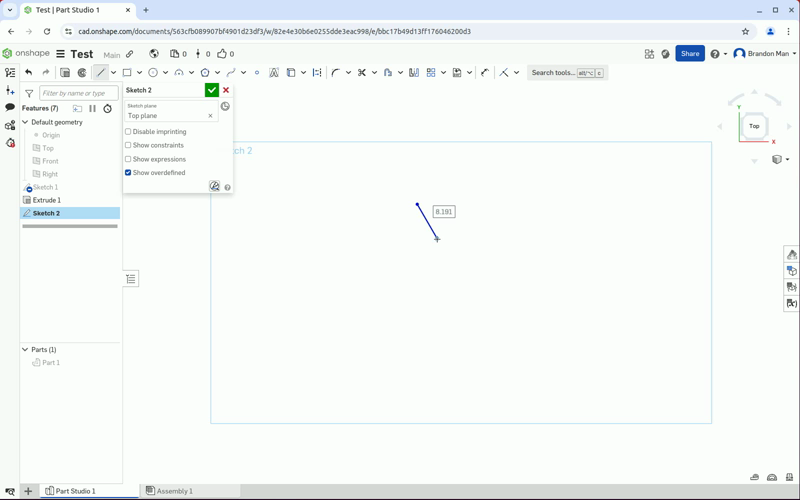
mouse_move(467, 238)
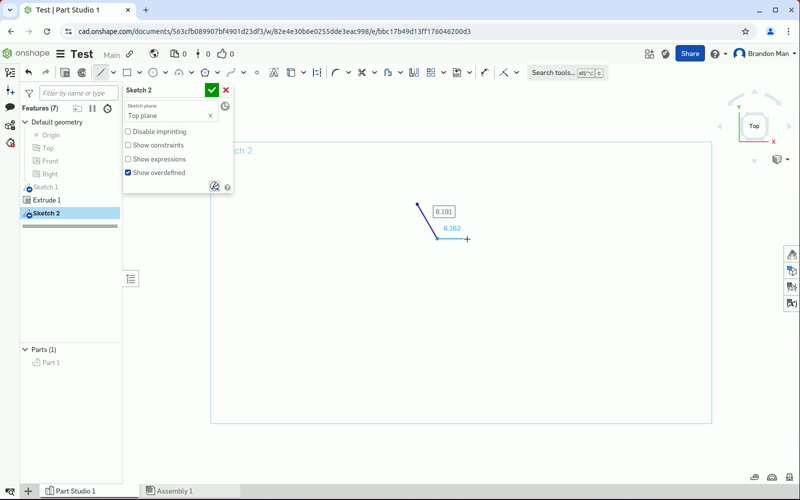
mouse_move(476, 238)
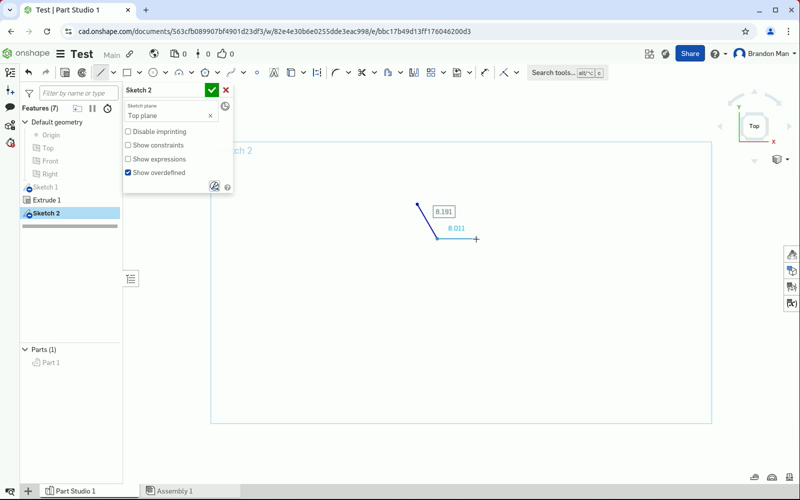
click(476, 238)
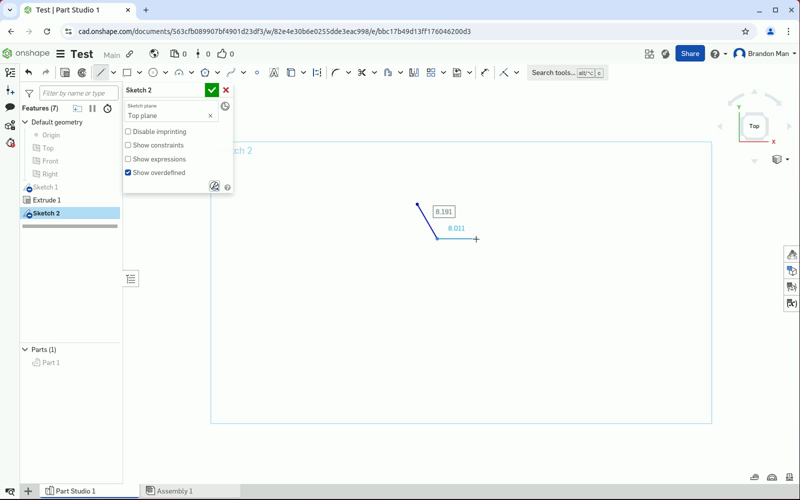
key_up(shift)
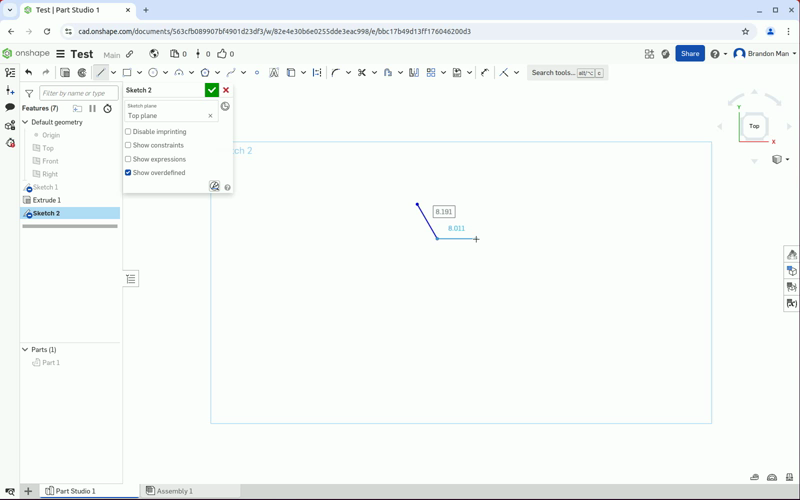
key_down(shift)
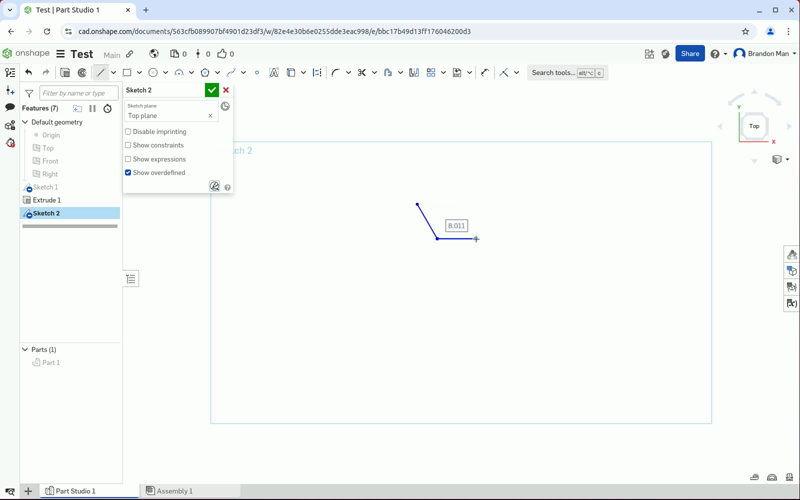
mouse_move(506, 238)
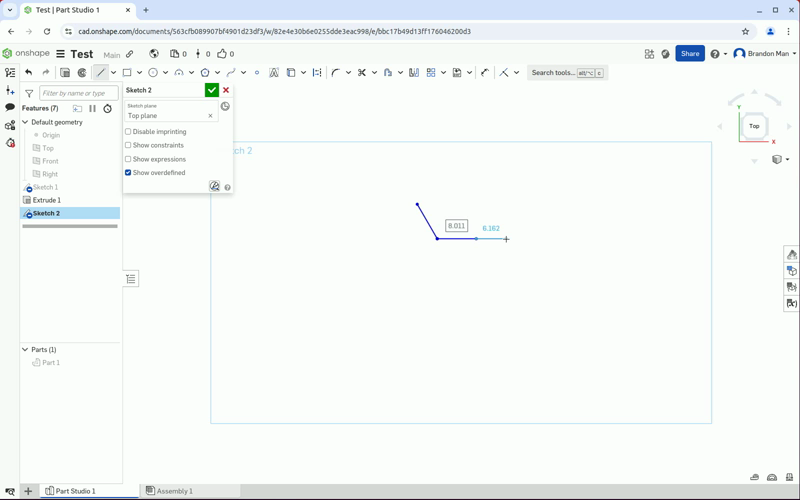
mouse_move(496, 204)
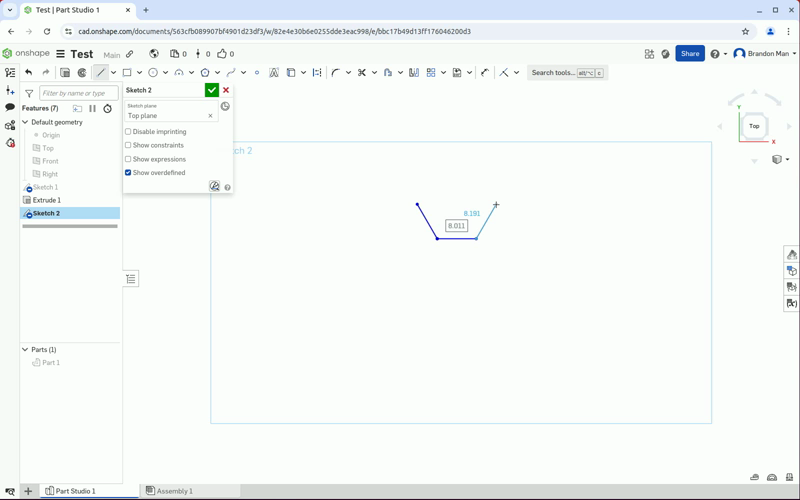
click(496, 204)
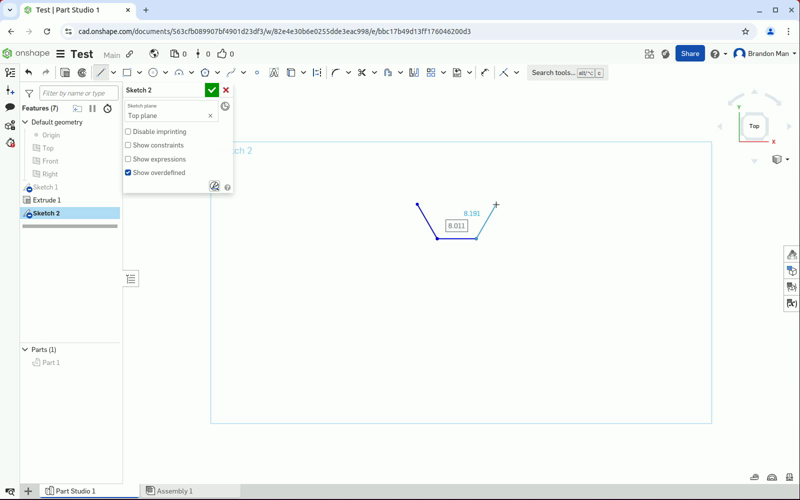
key_up(shift)
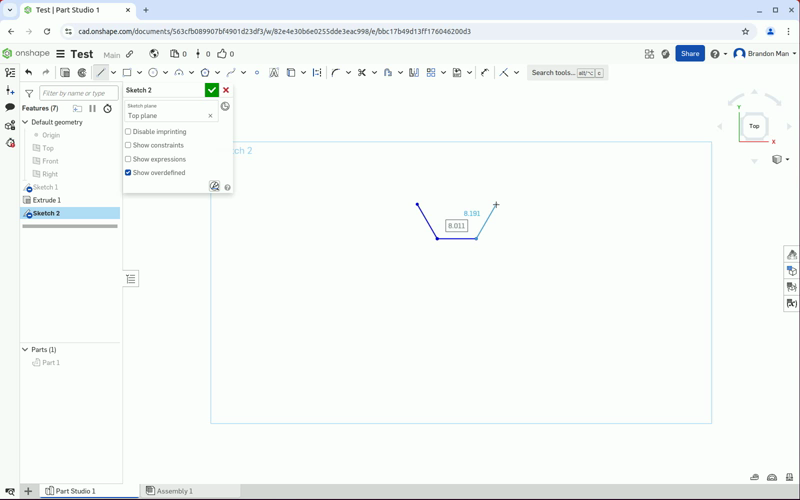
key_down(shift)
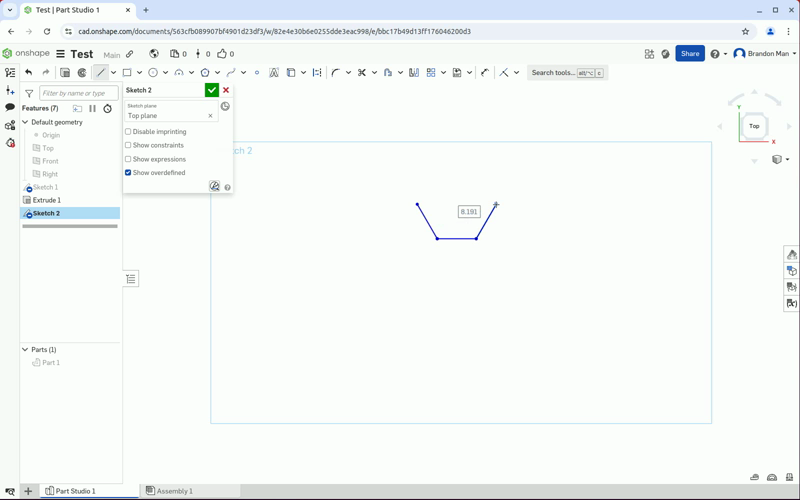
mouse_move(526, 204)
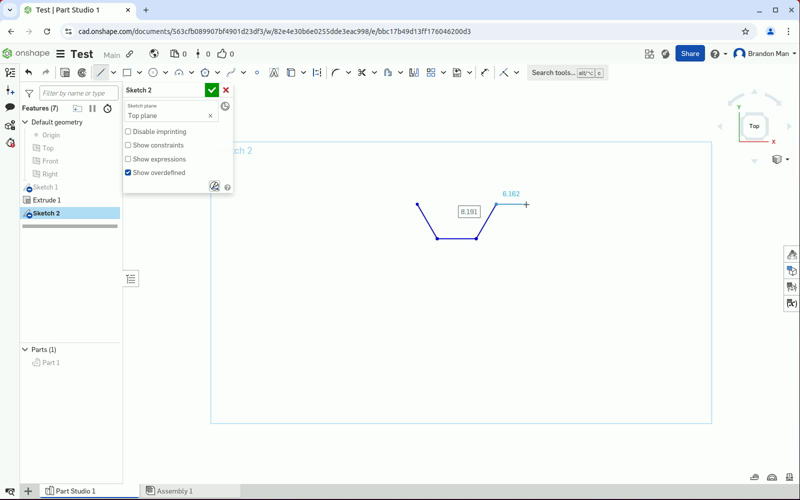
mouse_move(476, 170)
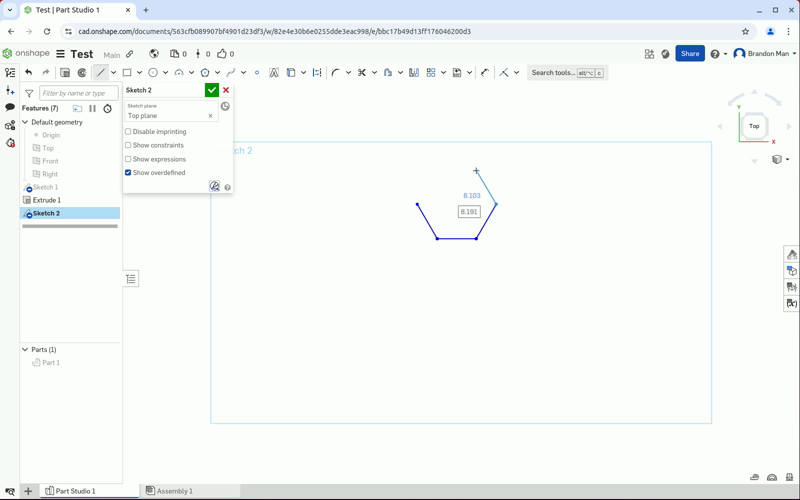
click(476, 170)
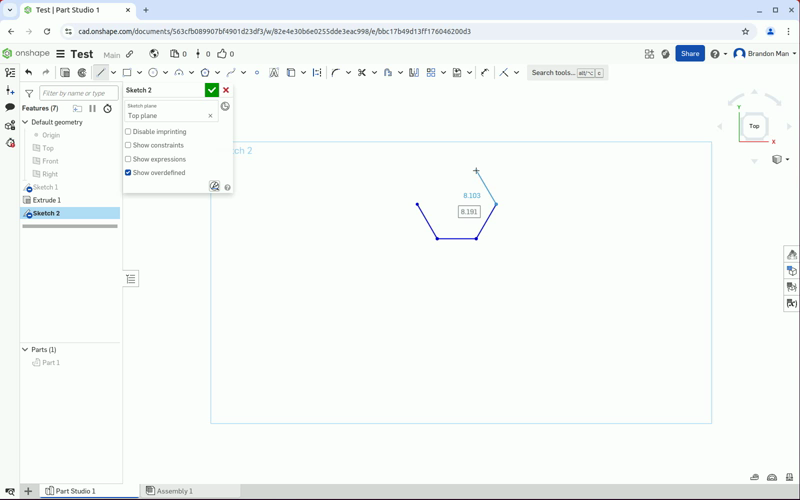
key_up(shift)
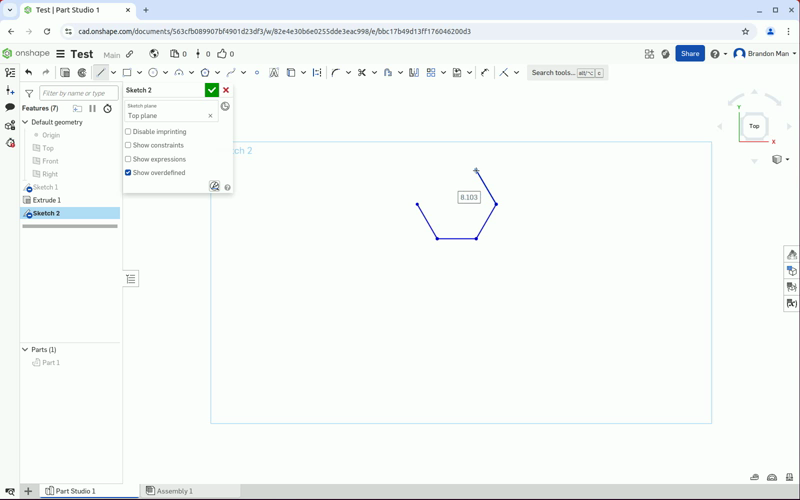
key_down(shift)
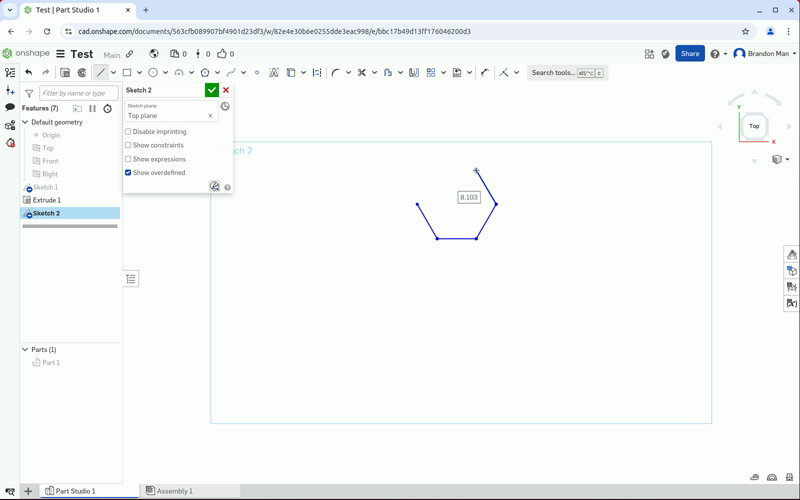
mouse_move(506, 170)
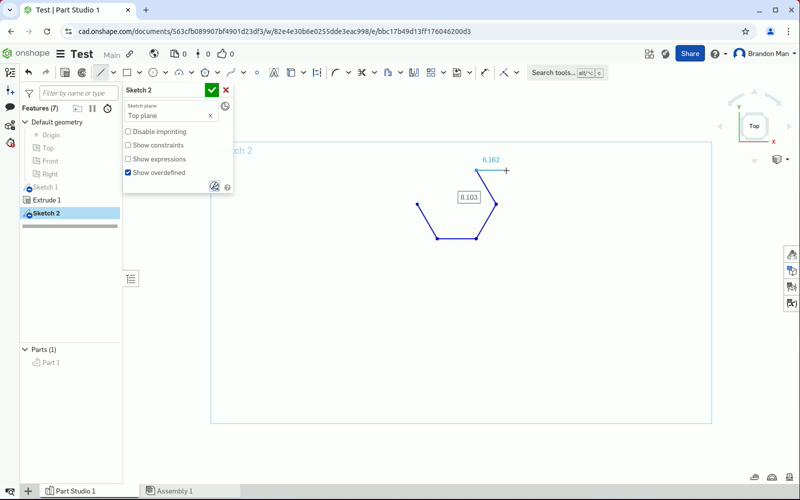
mouse_move(437, 170)
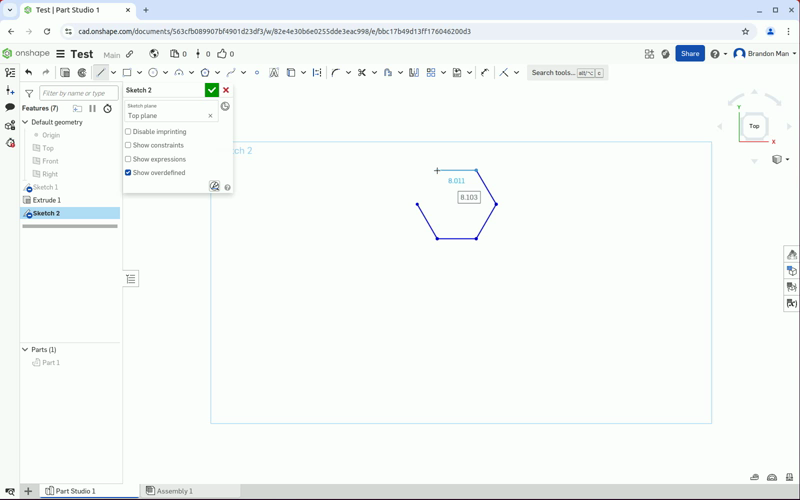
click(437, 170)
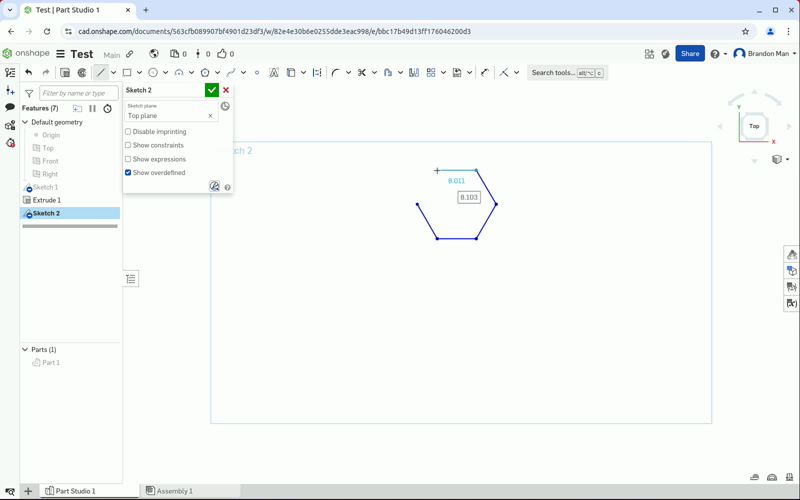
key_up(shift)
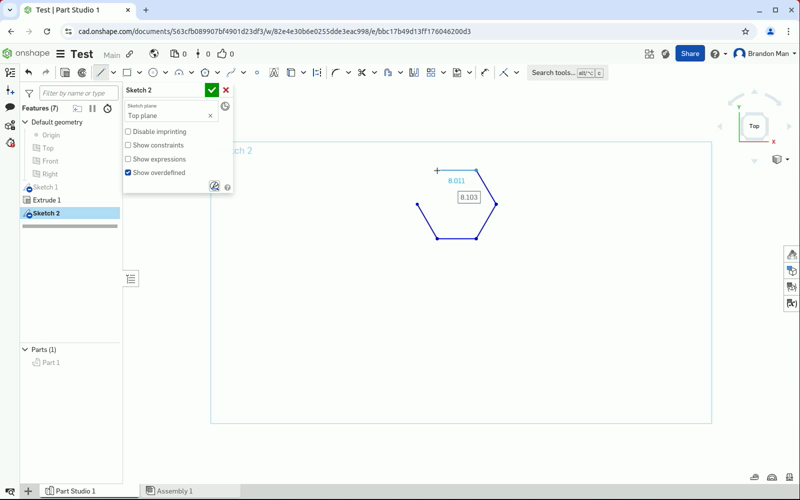
mouse_move(467, 170)
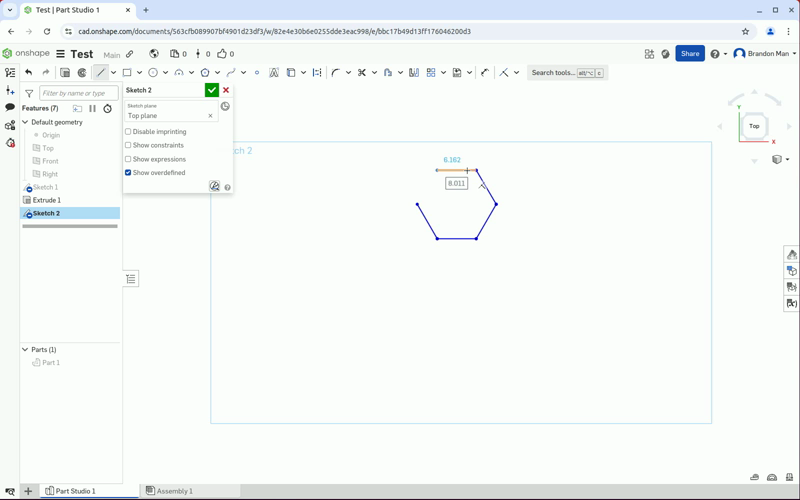
key_down(shift)
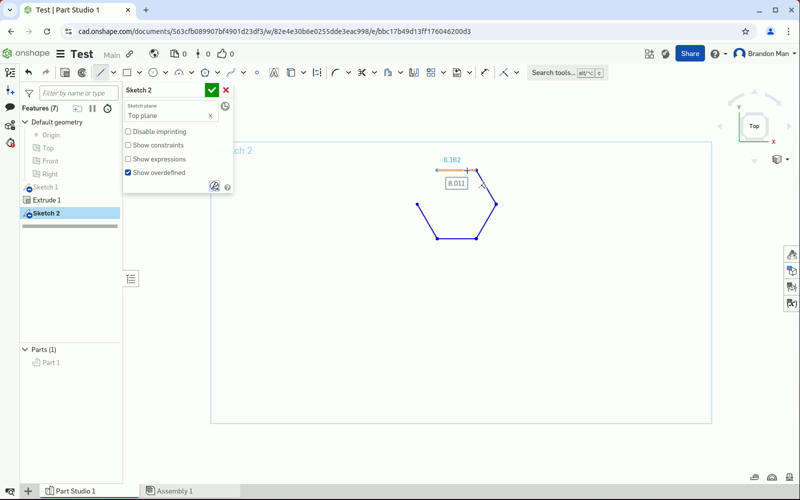
mouse_move(417, 204)
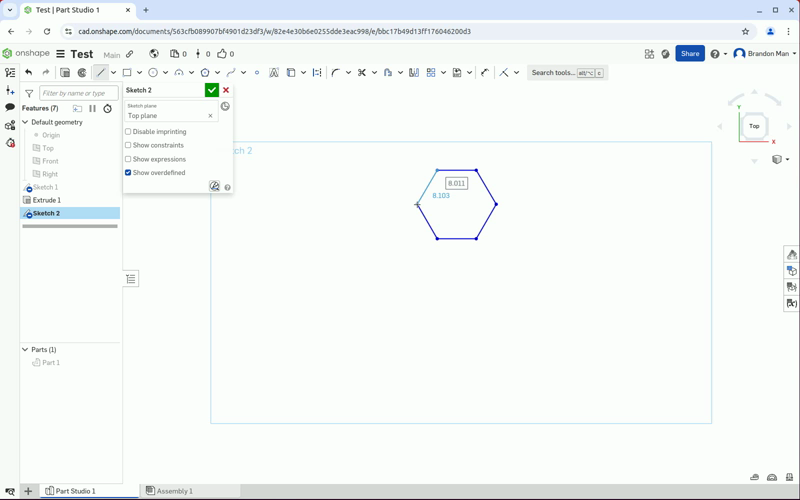
key_up(shift)
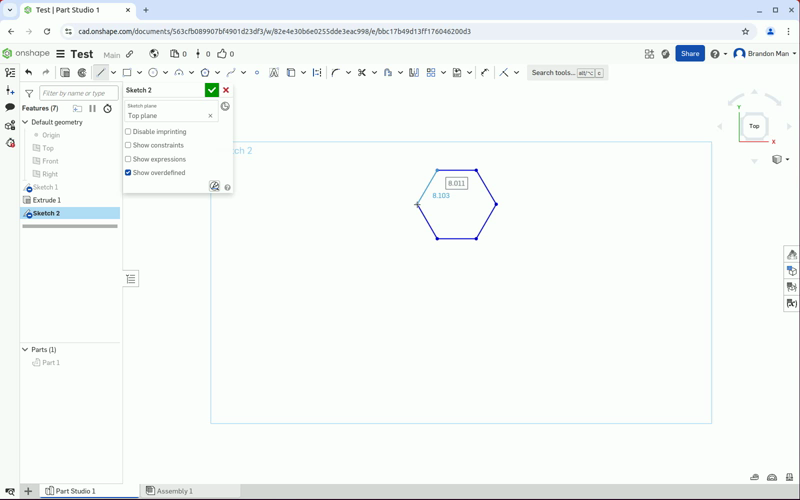
click(417, 204)
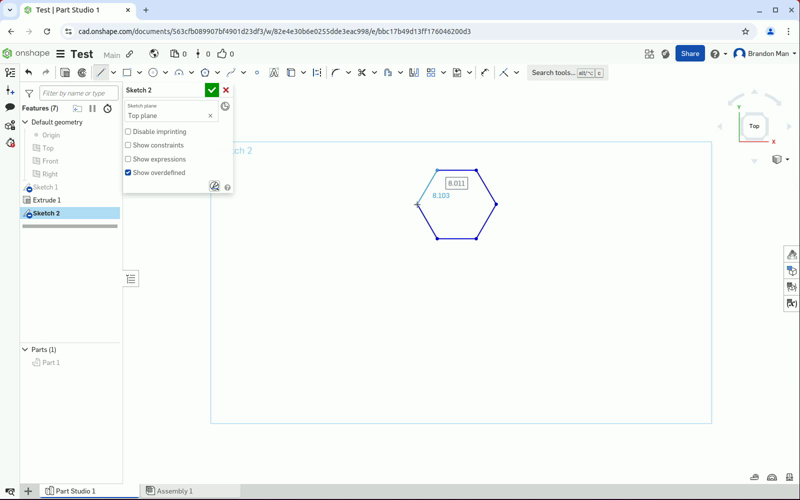
key(esc)
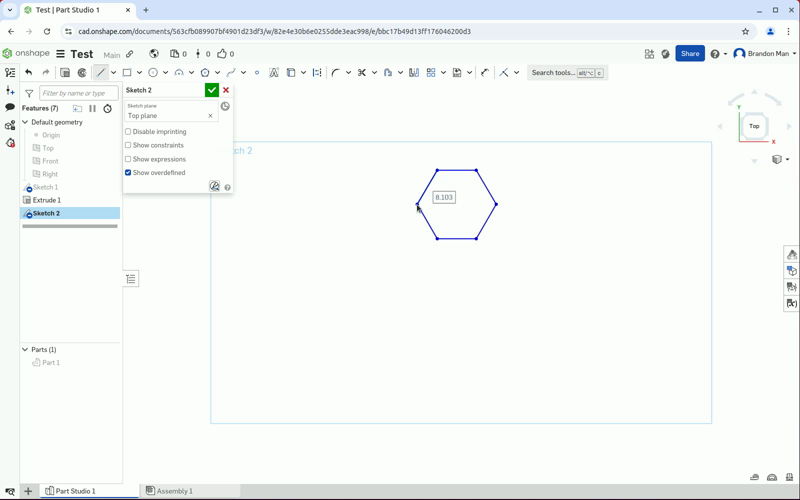
mouse_move(455, 227)
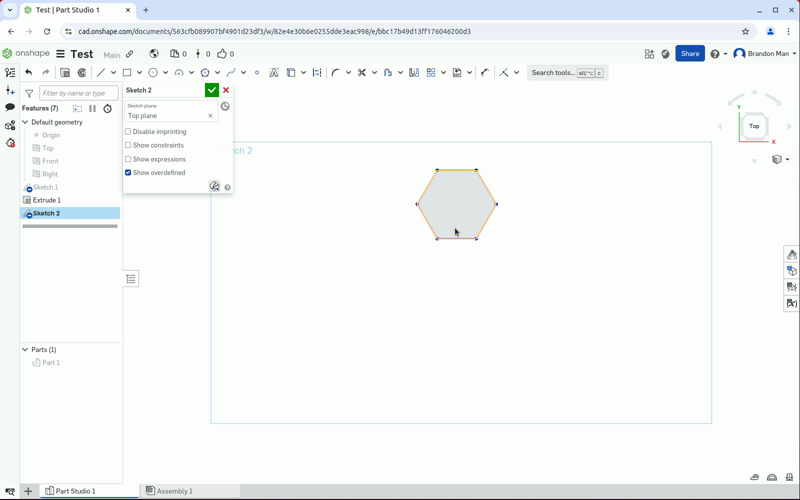
click(455, 227)
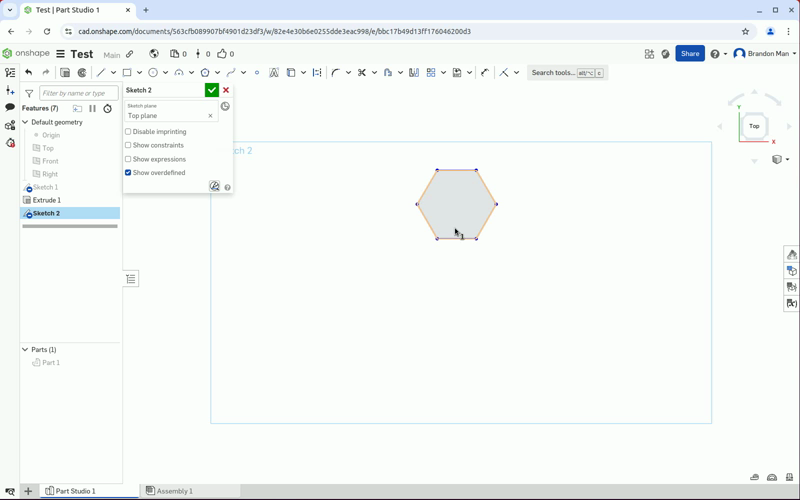
mouse_move(73, 352)
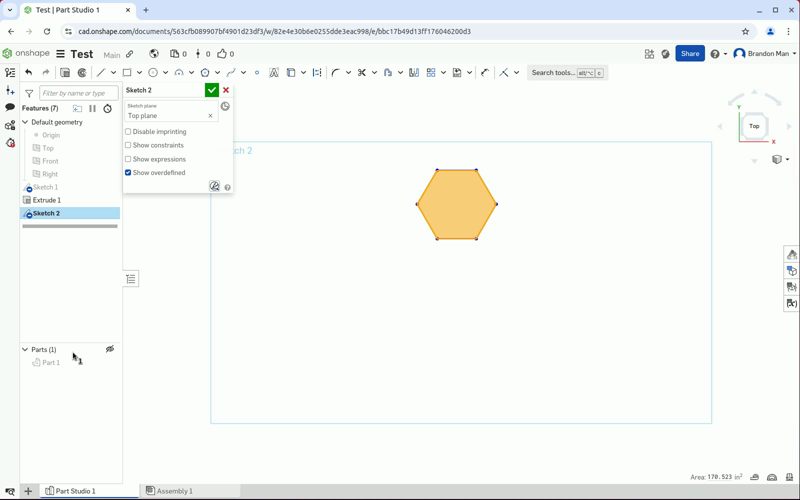
key(shift+y)
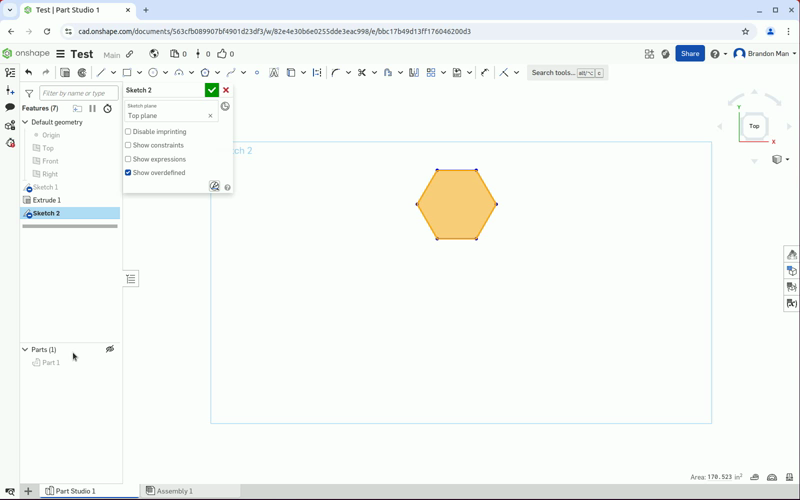
key(shift+e)
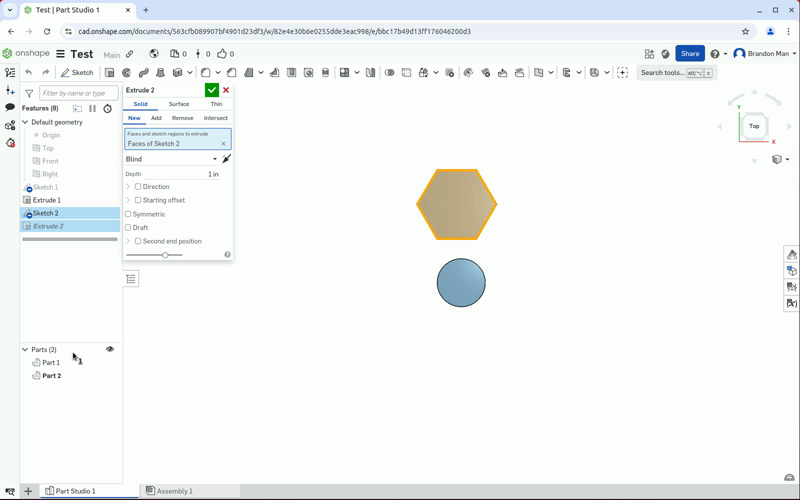
mouse_move(143, 106)
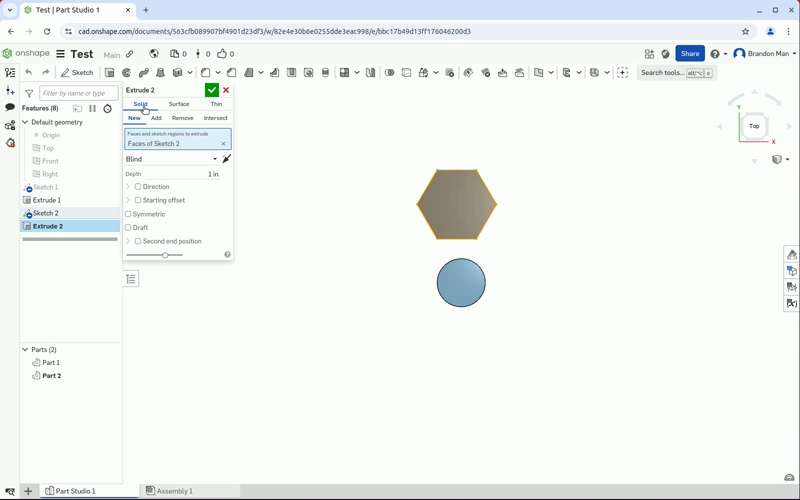
click(143, 106)
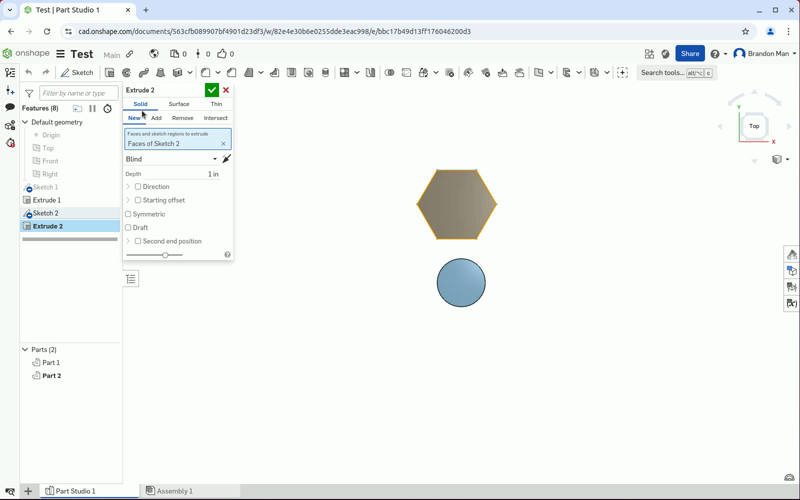
mouse_move(137, 120)
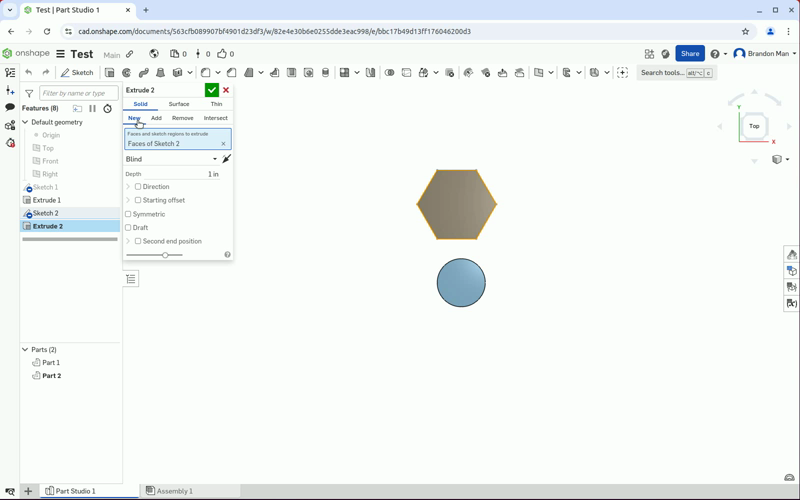
click(137, 120)
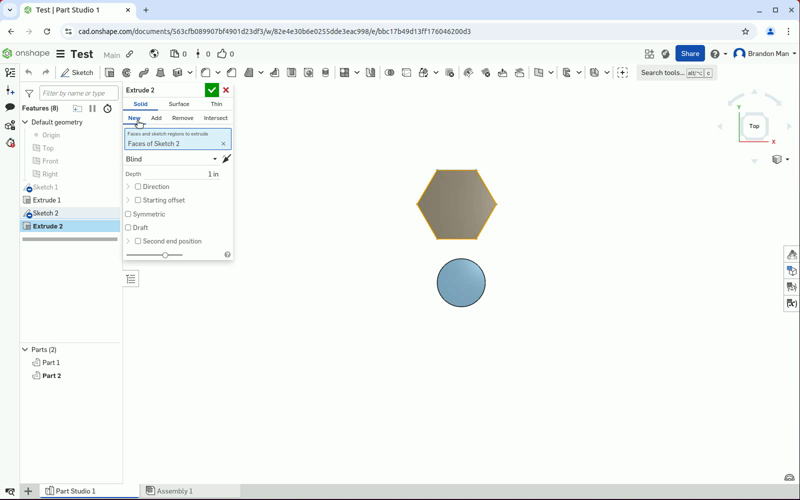
key(tab, 4)
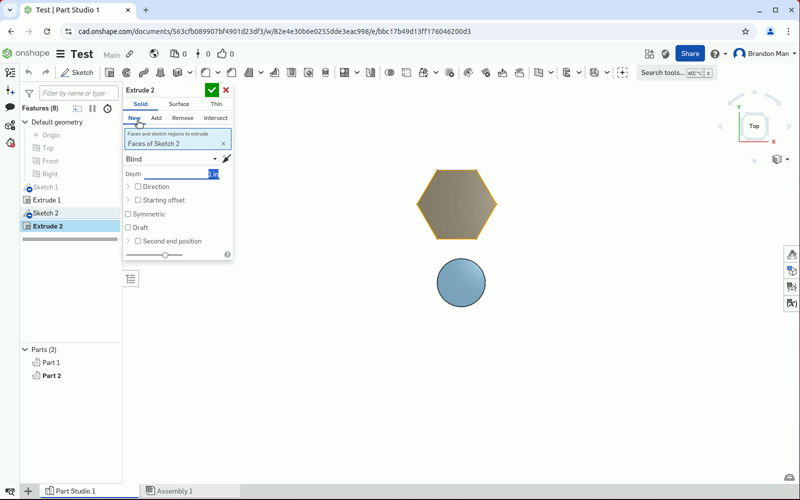
text(19.979)
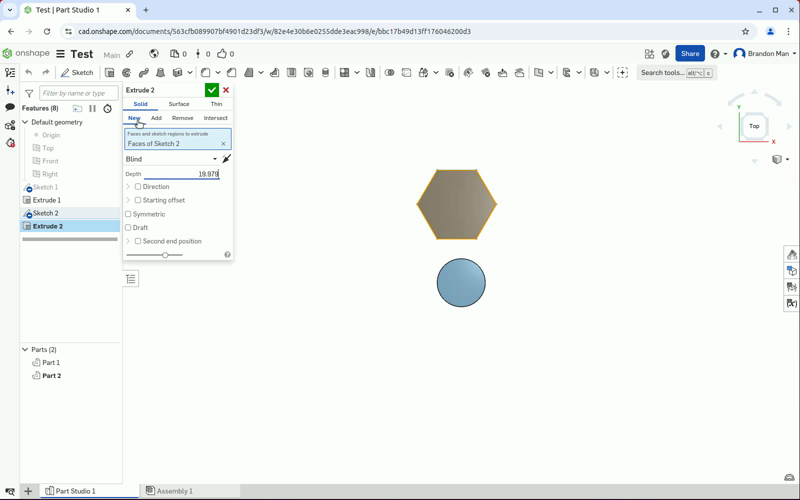
key(enter)
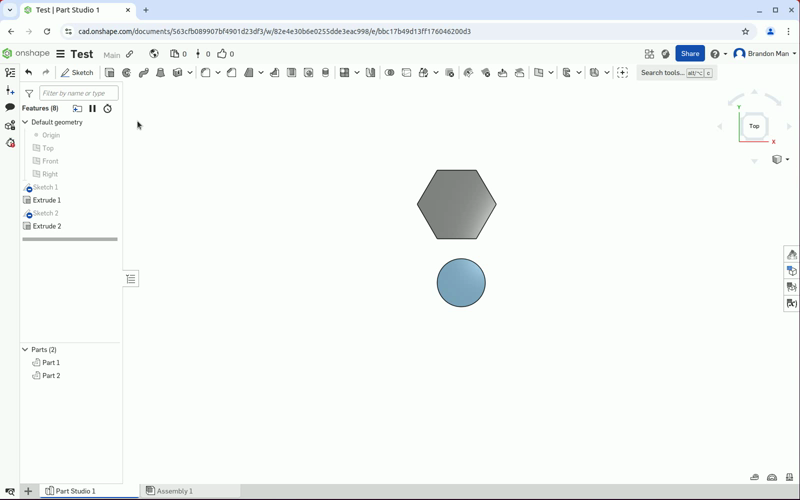
key(shift+h)
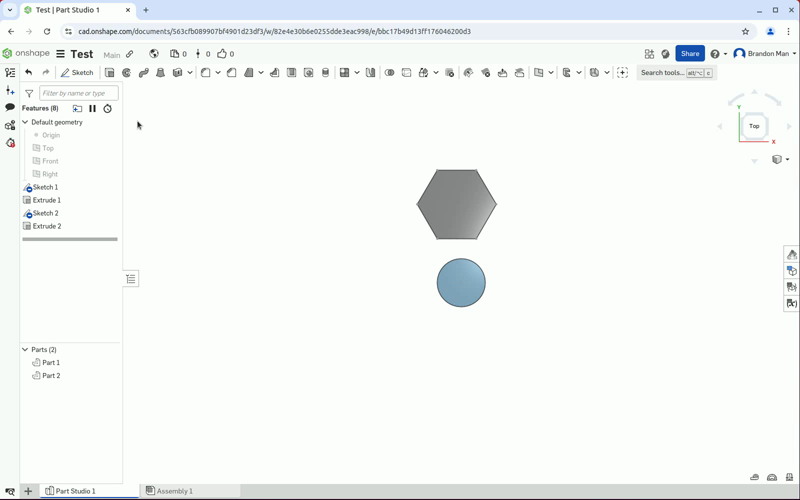
key(shift+h)
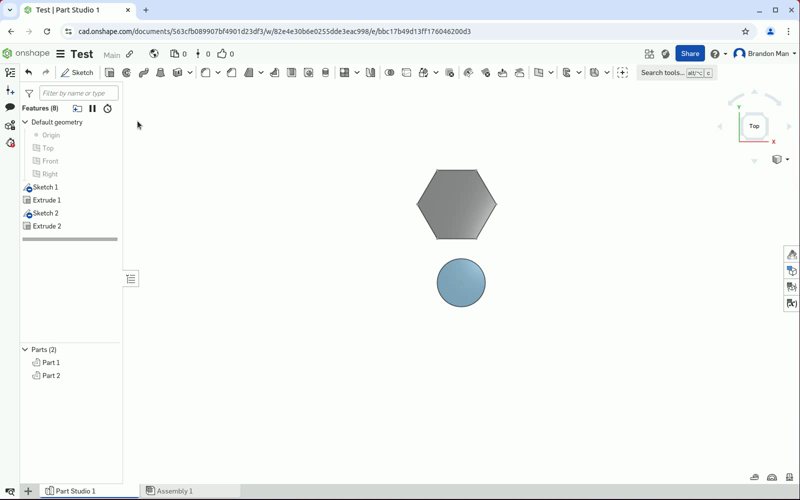
key(shift+7)
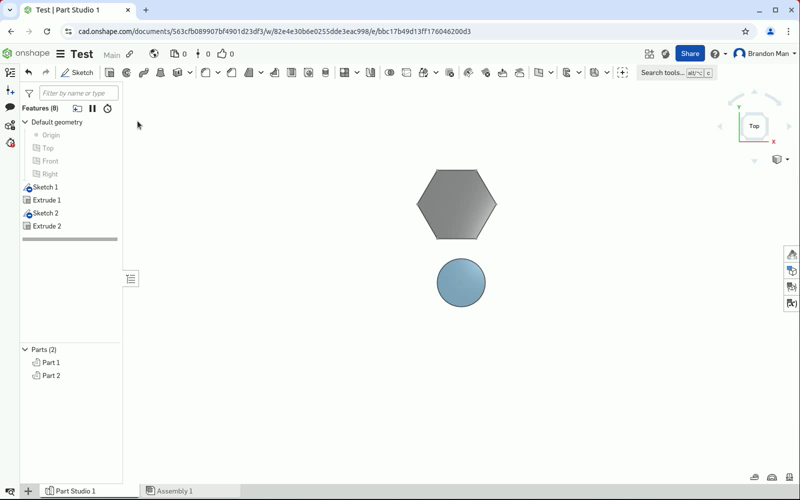
key(up, 3)
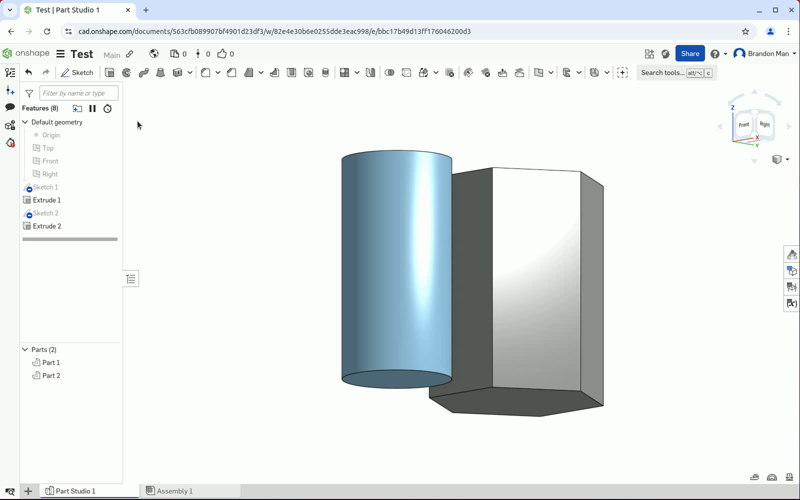
key(left, 3)
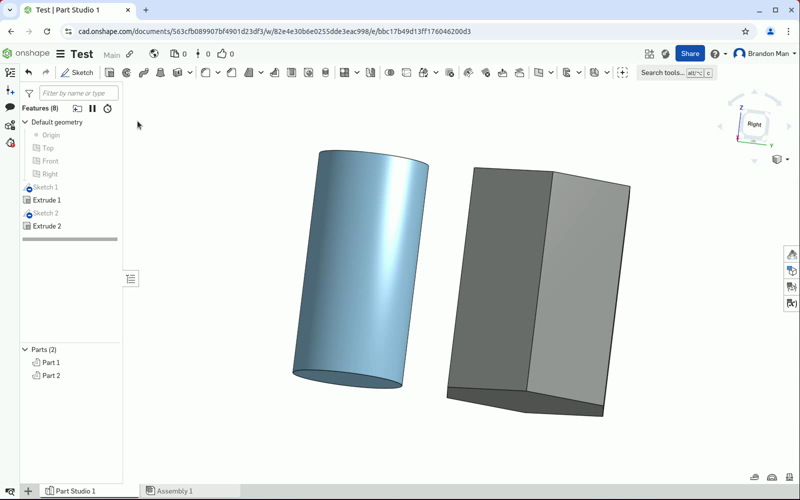
key(right, 3)
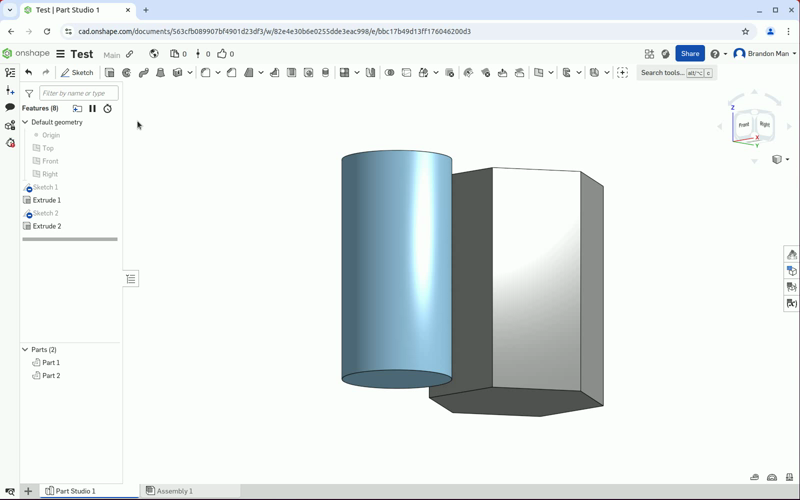
key(down, 3)
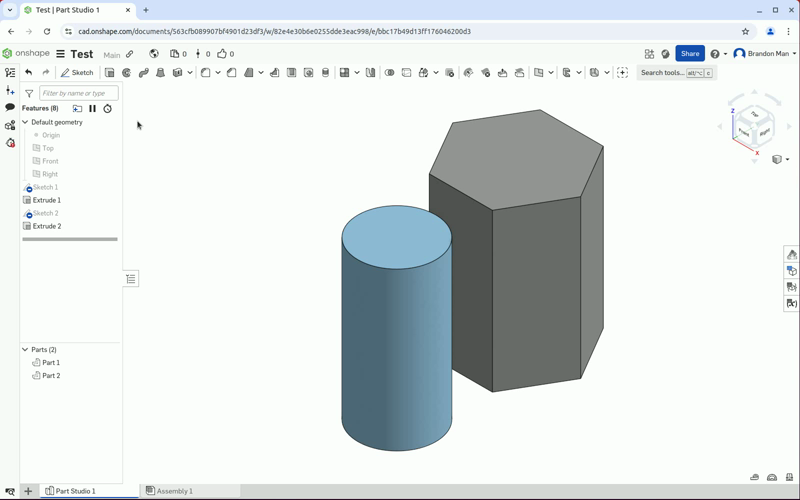
mouse_move(73, 189)
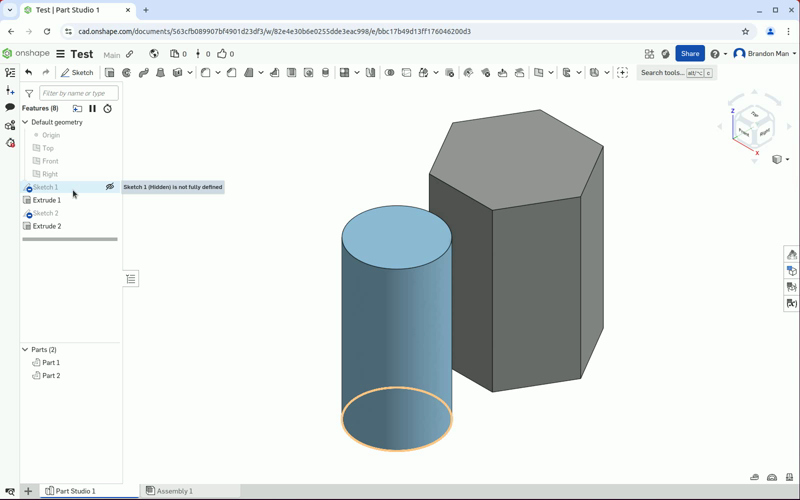
click(73, 189)